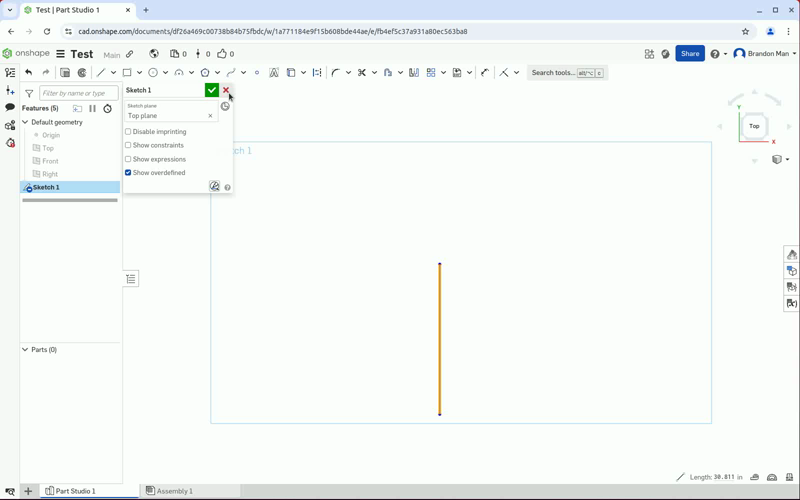
key(shift+h)
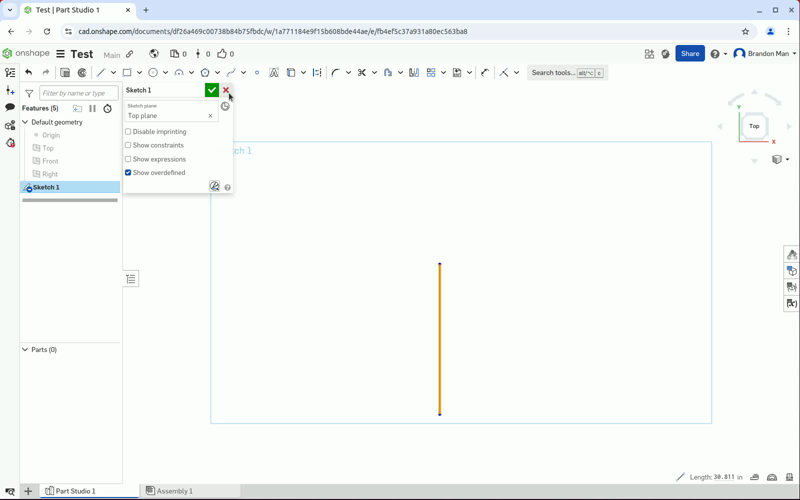
key(shift+s)
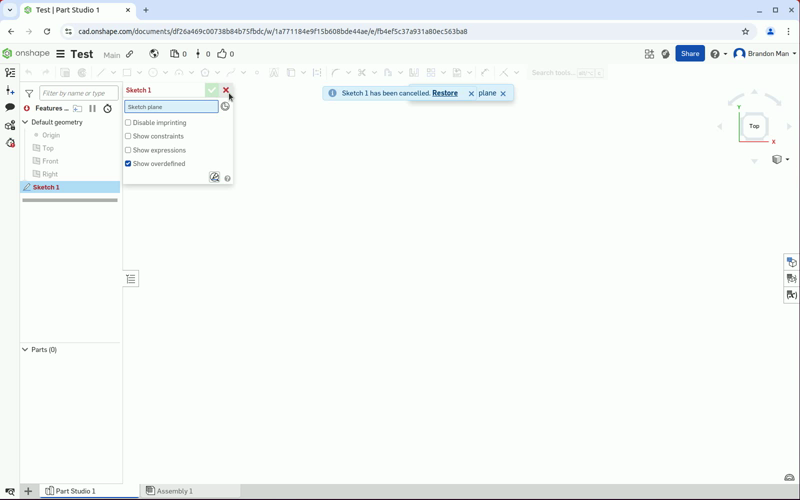
mouse_move(73, 150)
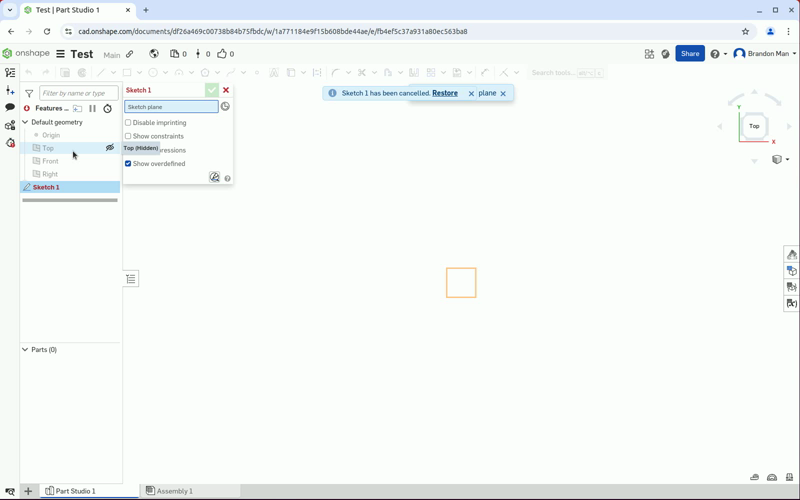
click(73, 150)
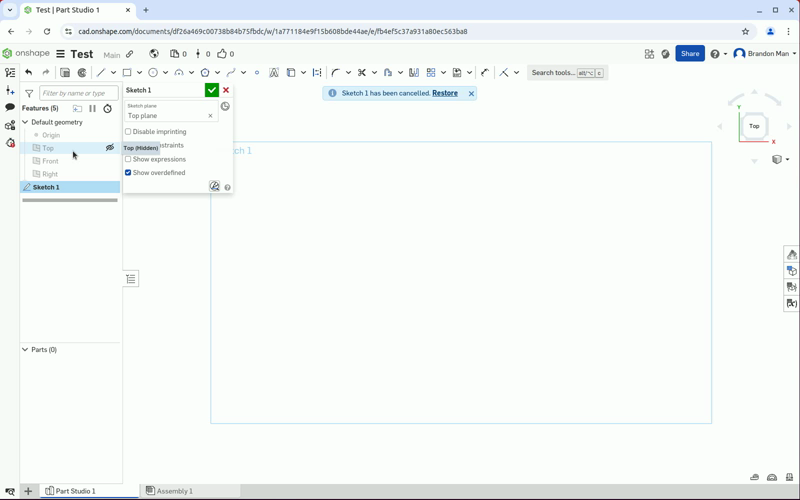
mouse_move(73, 352)
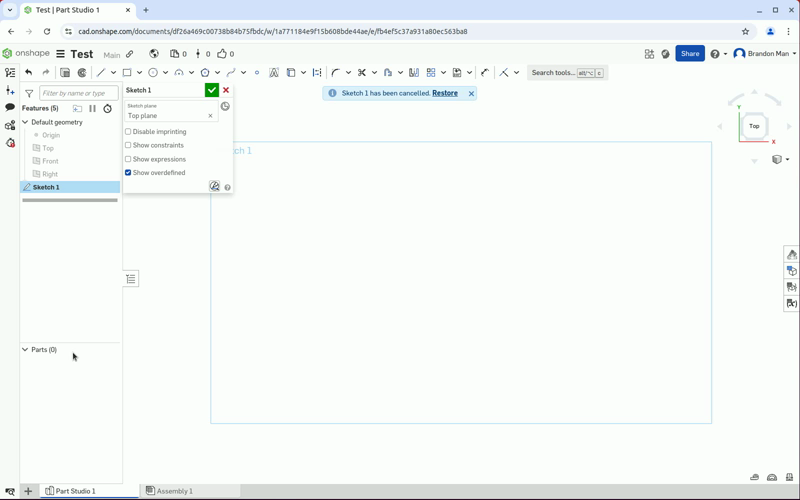
key(y)
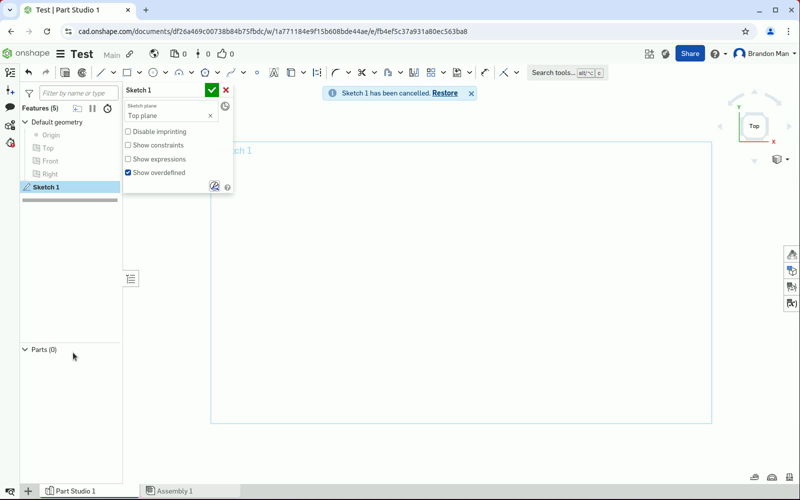
key(l)
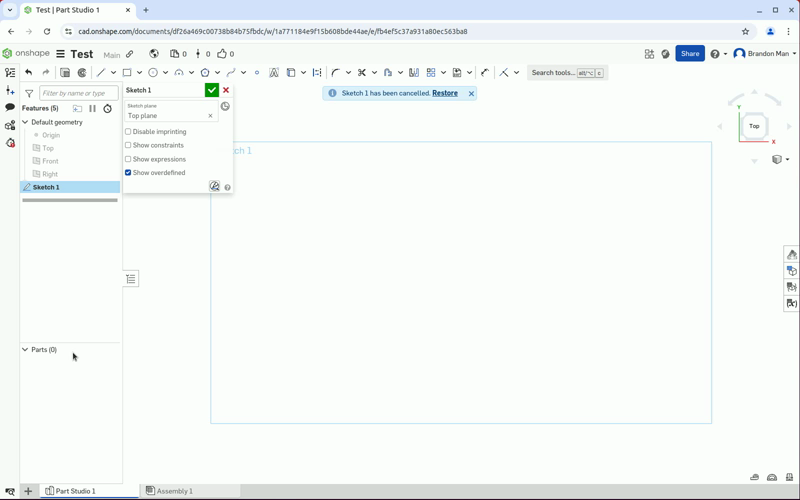
key_down(shift)
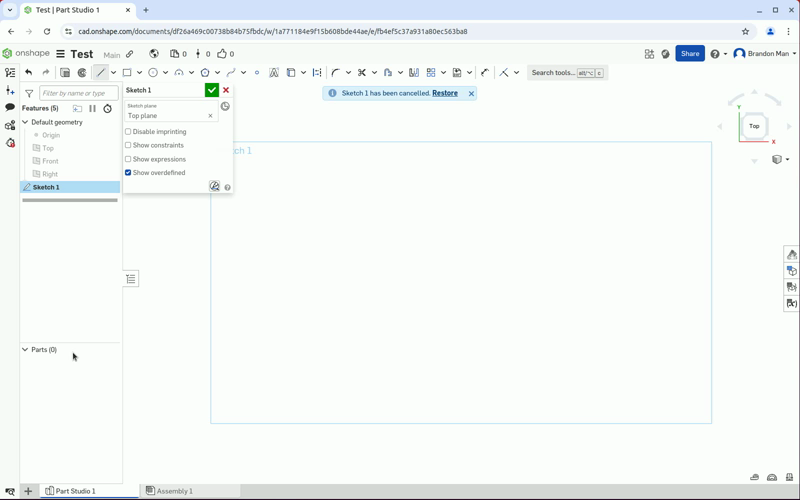
mouse_move(348, 361)
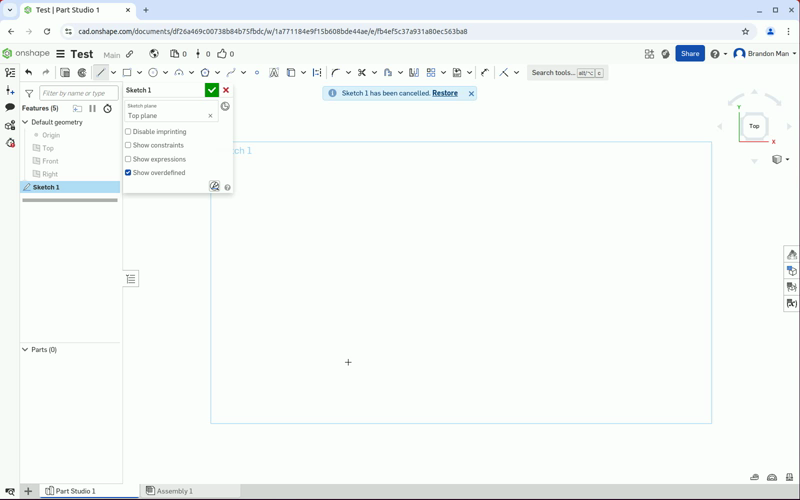
click(348, 361)
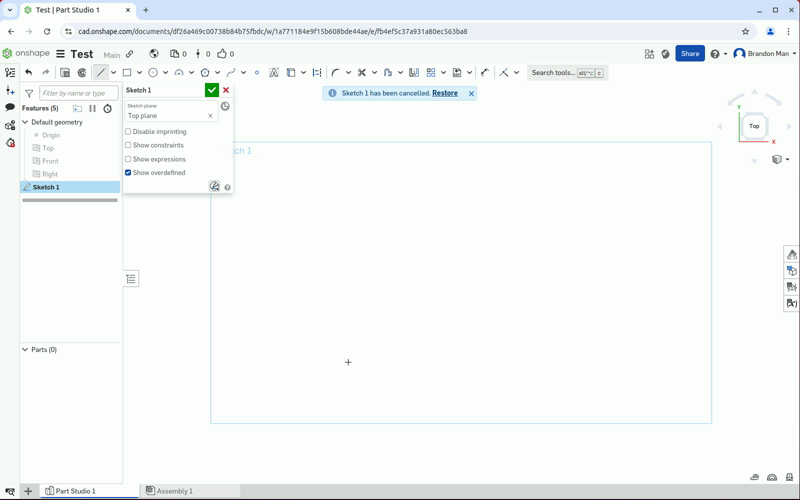
key_up(shift)
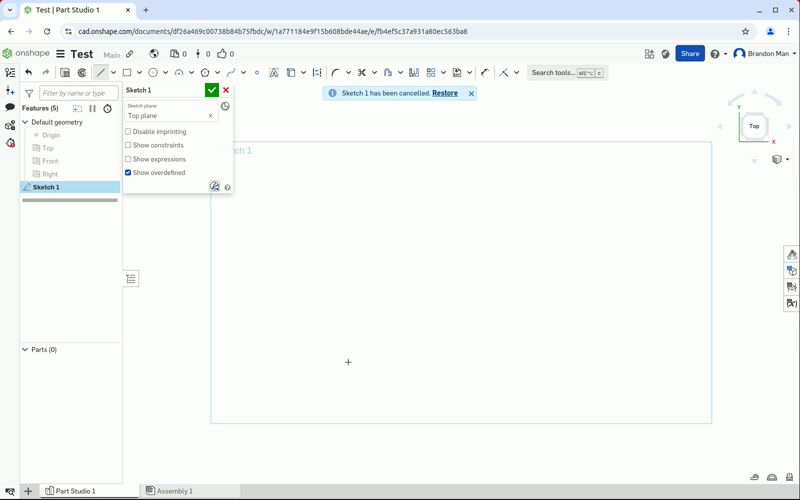
key_down(shift)
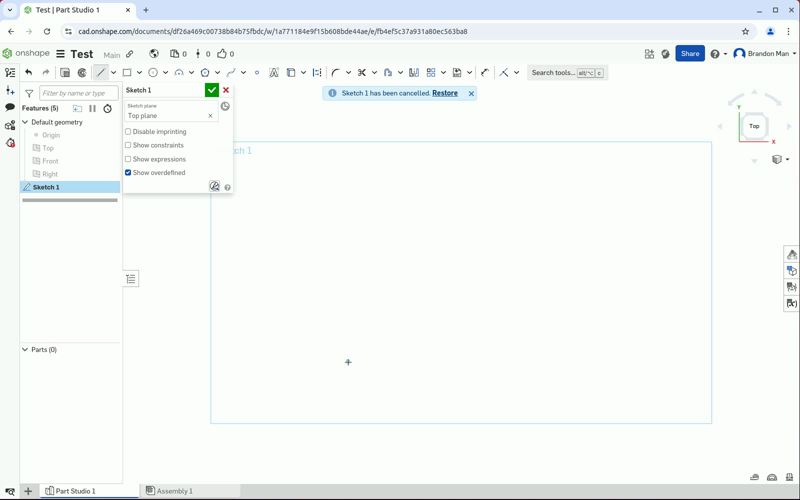
mouse_move(572, 361)
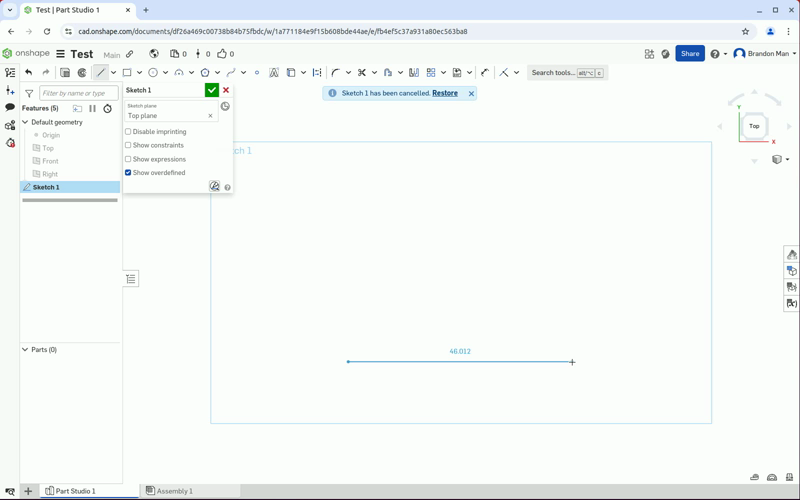
click(572, 361)
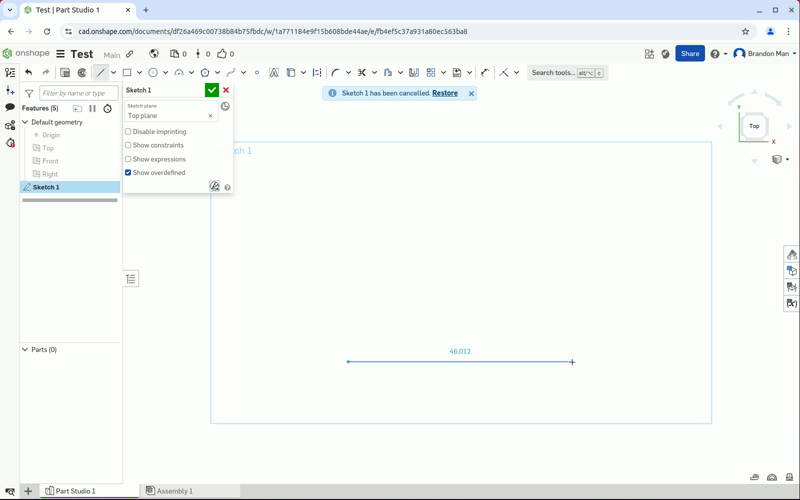
key_up(shift)
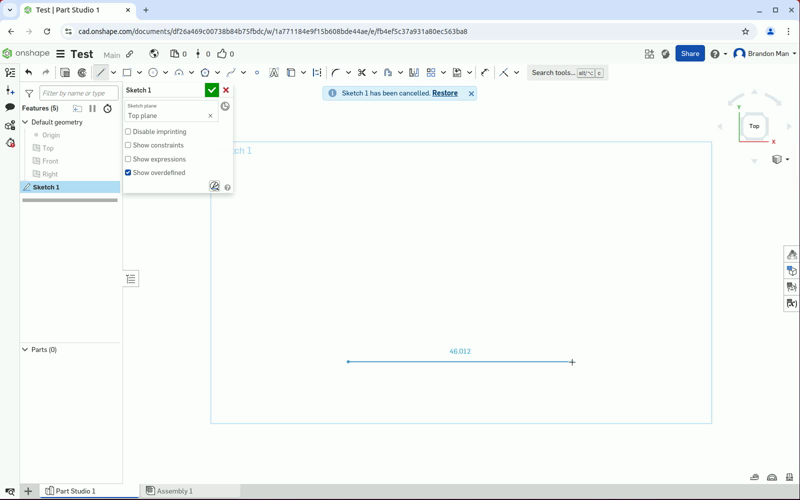
key_down(shift)
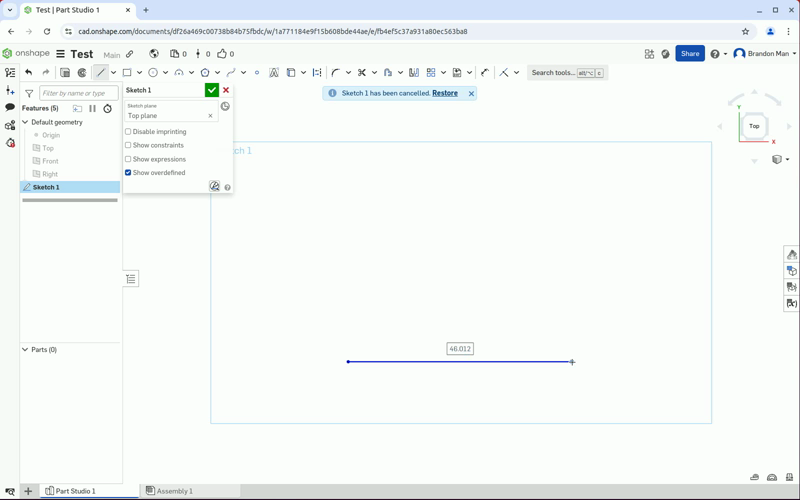
mouse_move(572, 205)
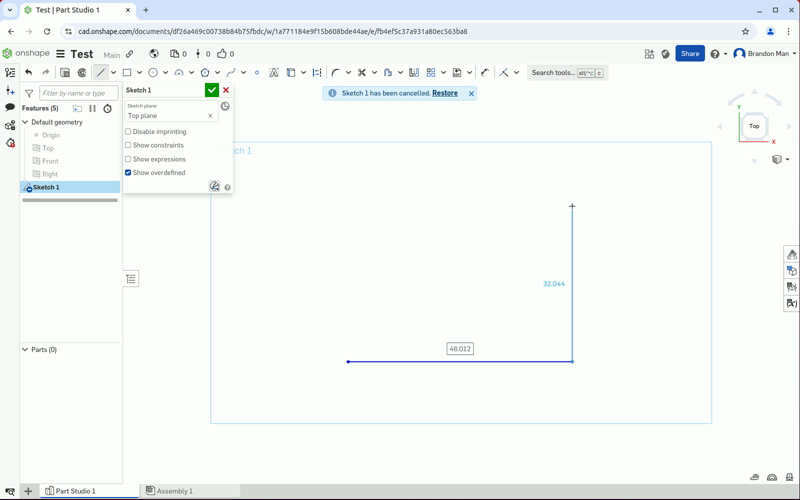
click(572, 205)
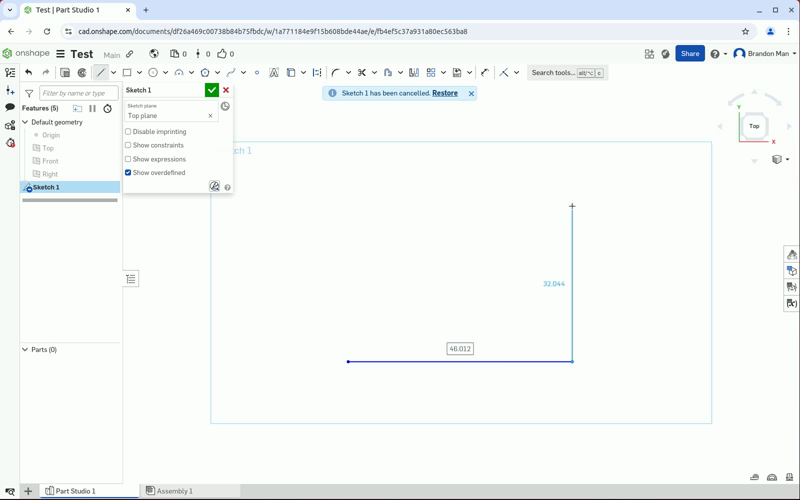
key_up(shift)
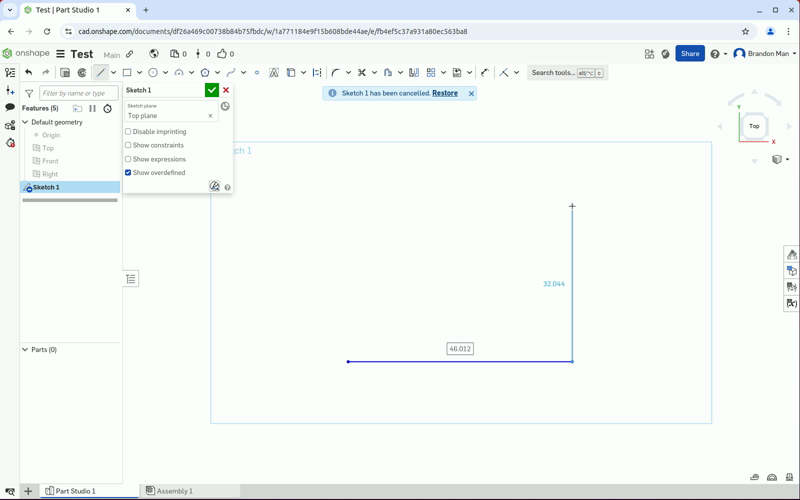
key_down(shift)
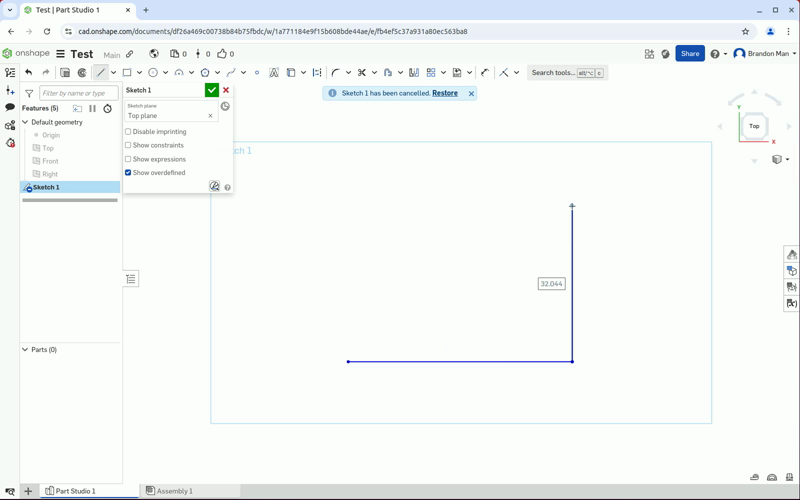
mouse_move(348, 205)
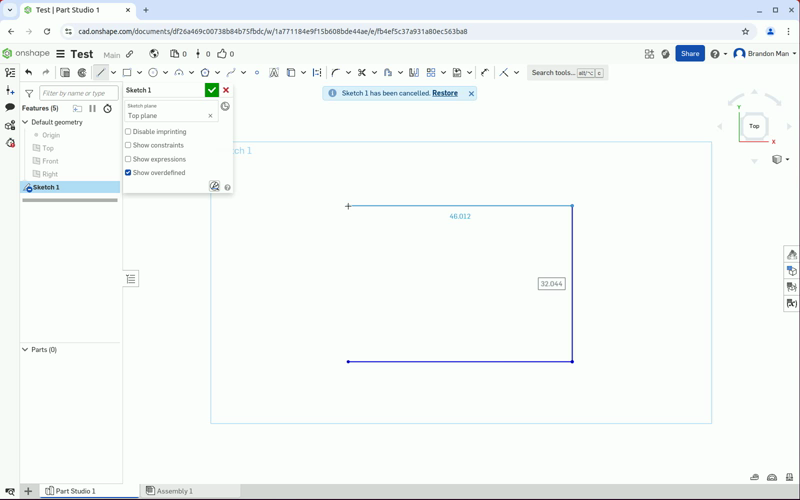
click(348, 205)
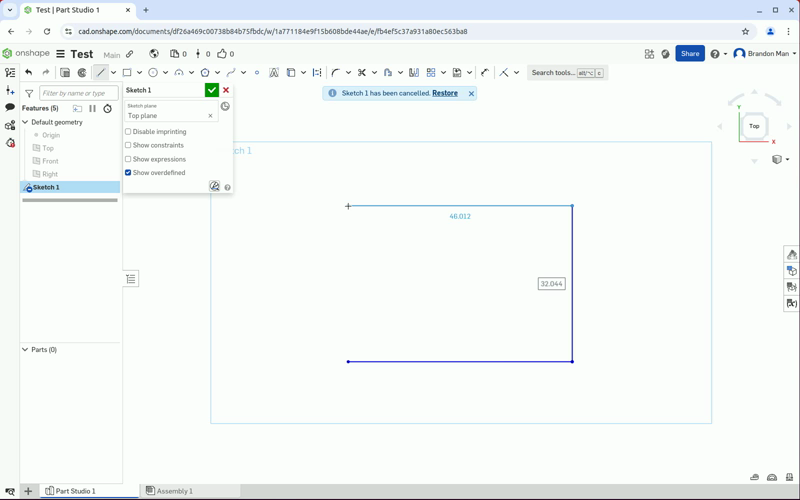
key_up(shift)
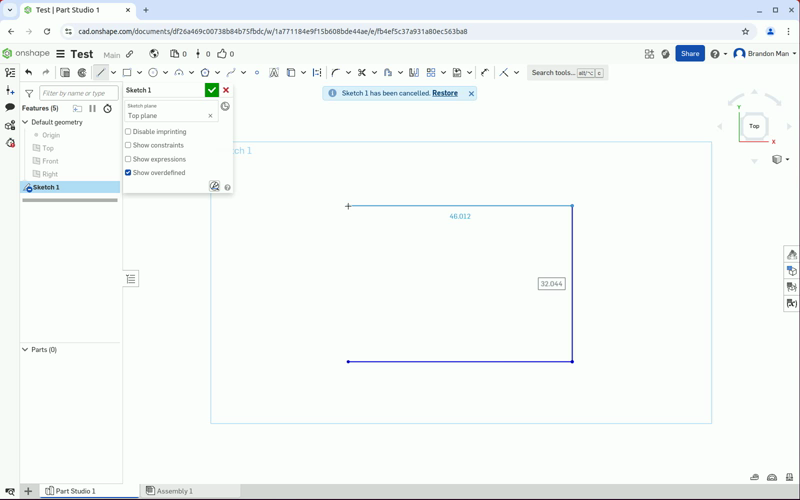
key_down(shift)
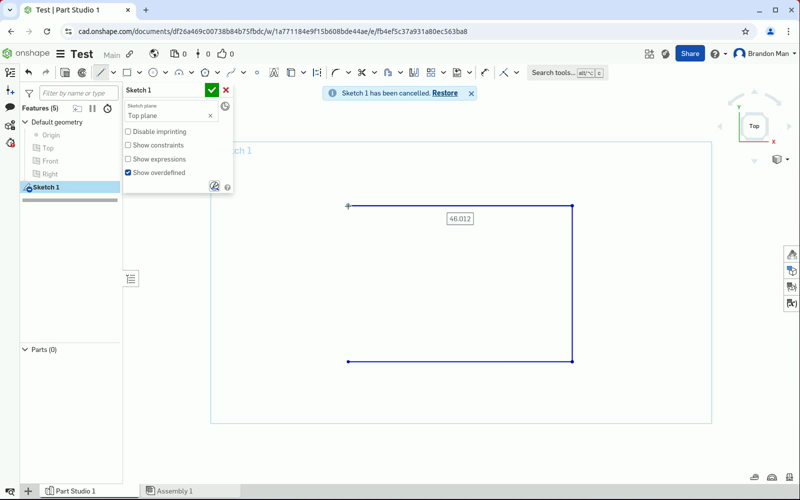
mouse_move(348, 361)
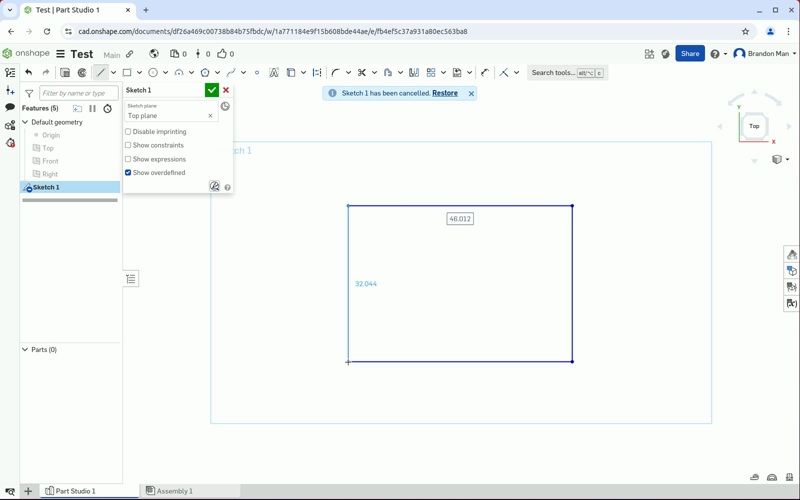
key_up(shift)
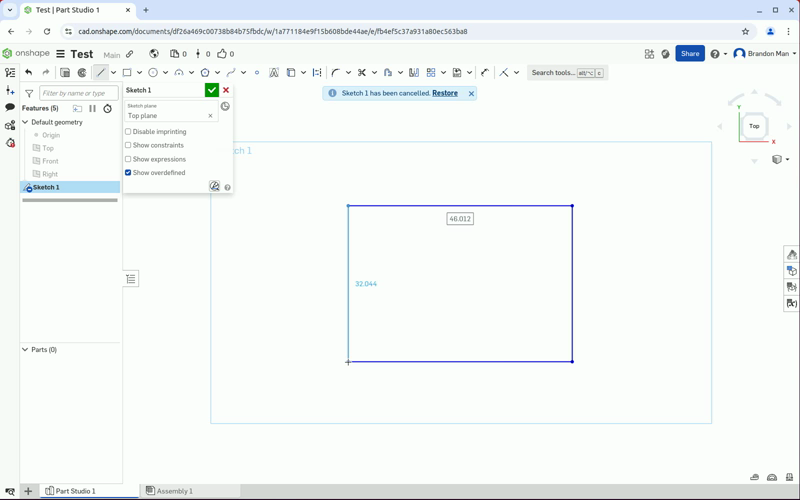
click(348, 361)
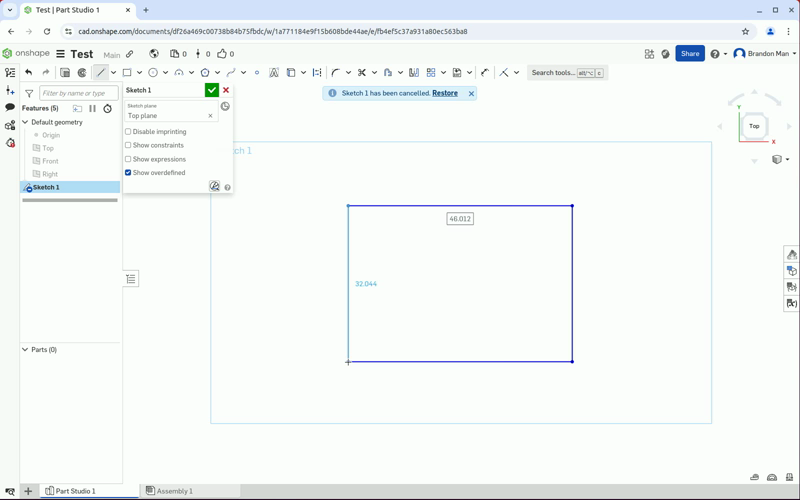
key(esc)
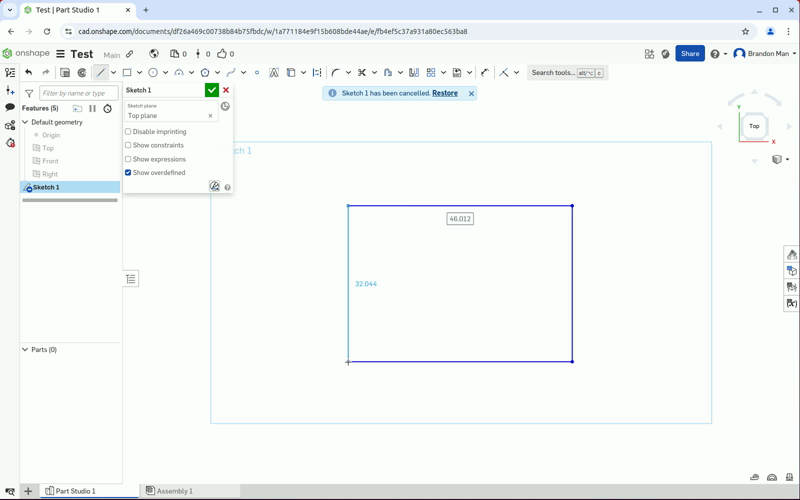
key(c)
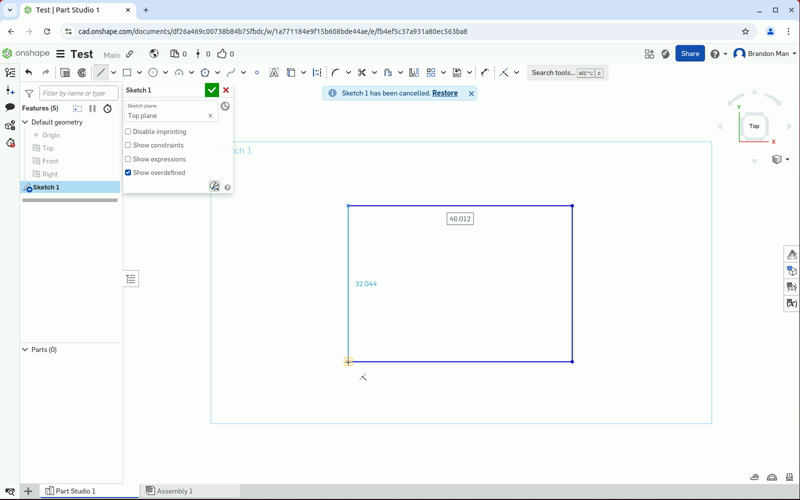
key_down(shift)
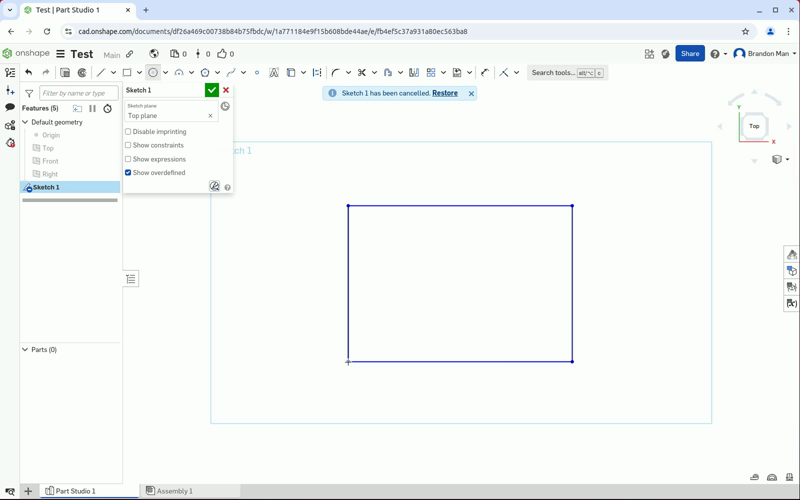
mouse_move(461, 283)
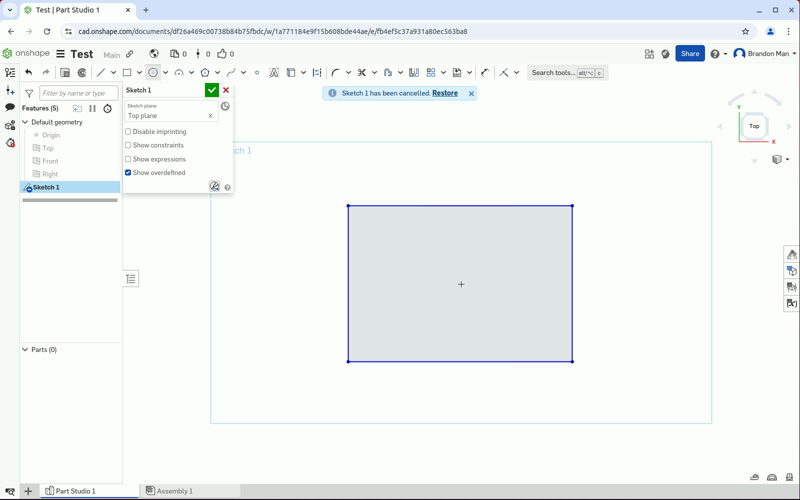
click(461, 283)
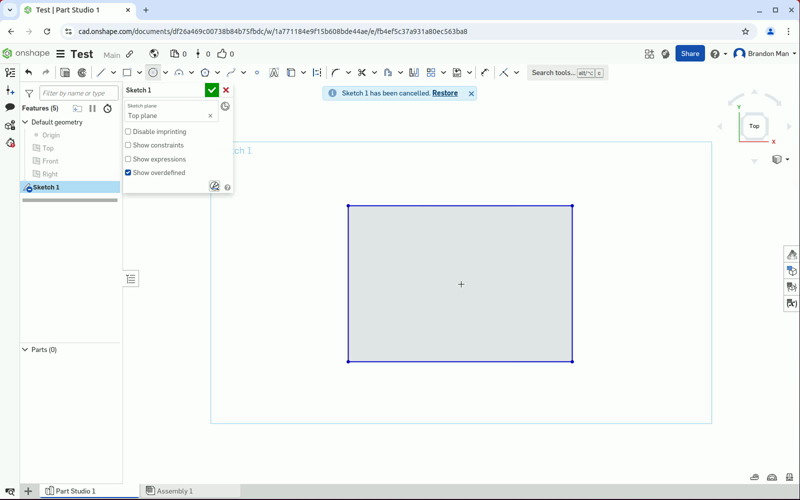
key_up(shift)
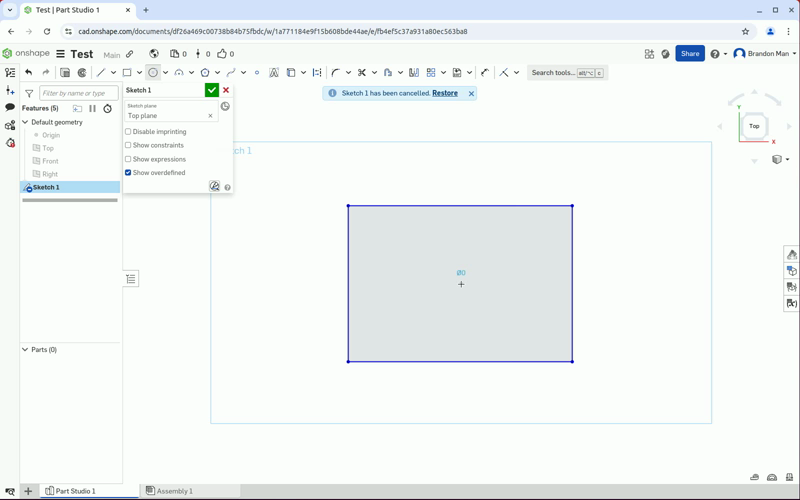
mouse_move(506, 283)
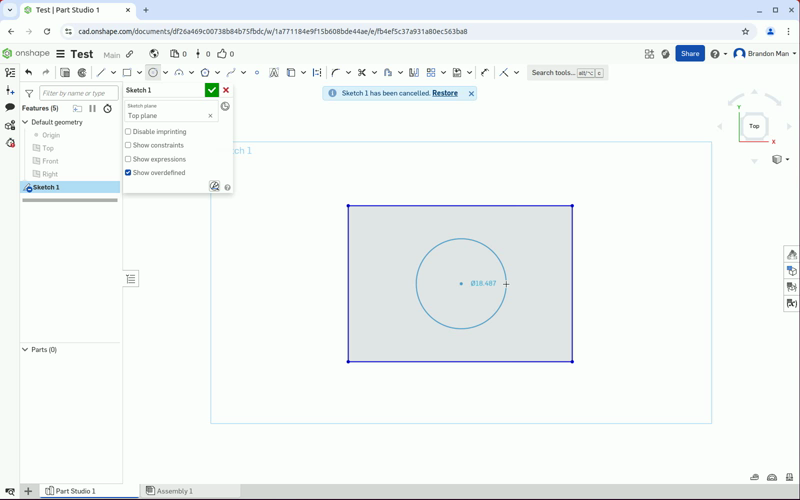
click(506, 283)
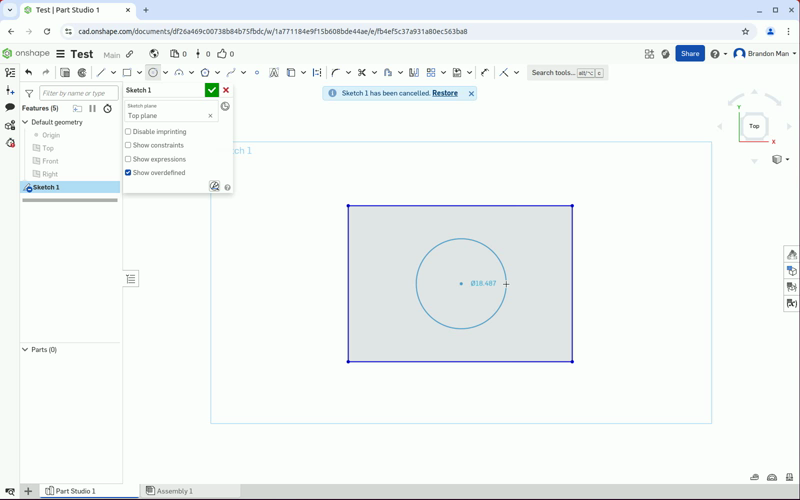
key(esc)
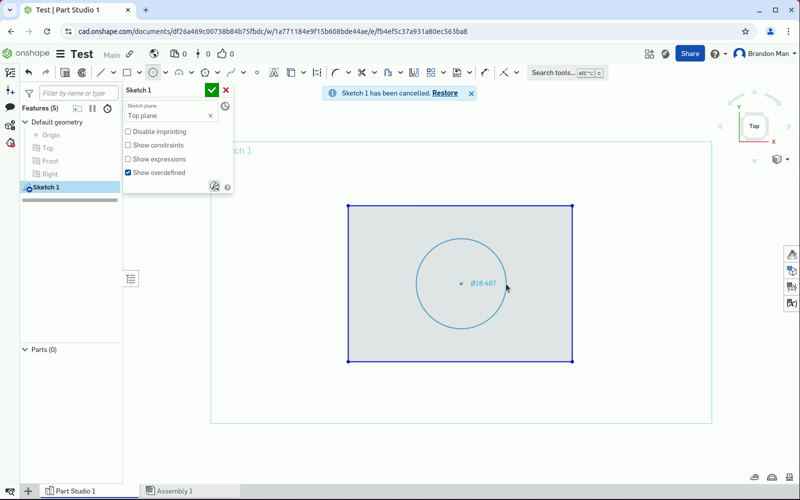
mouse_move(380, 283)
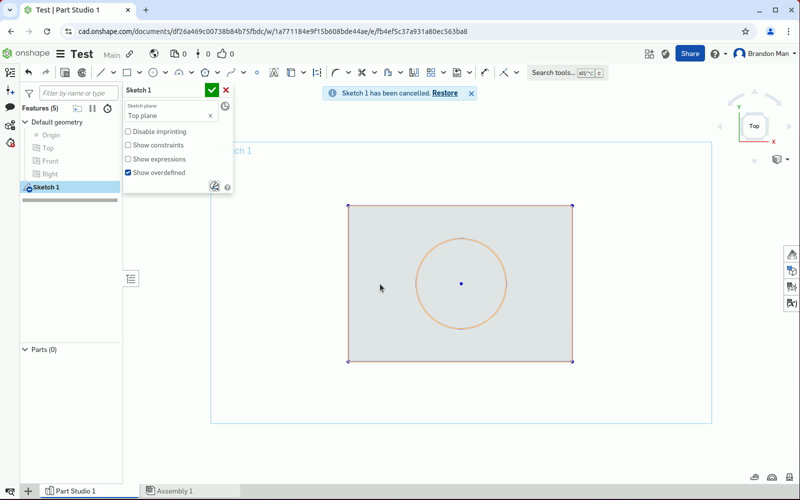
click(380, 283)
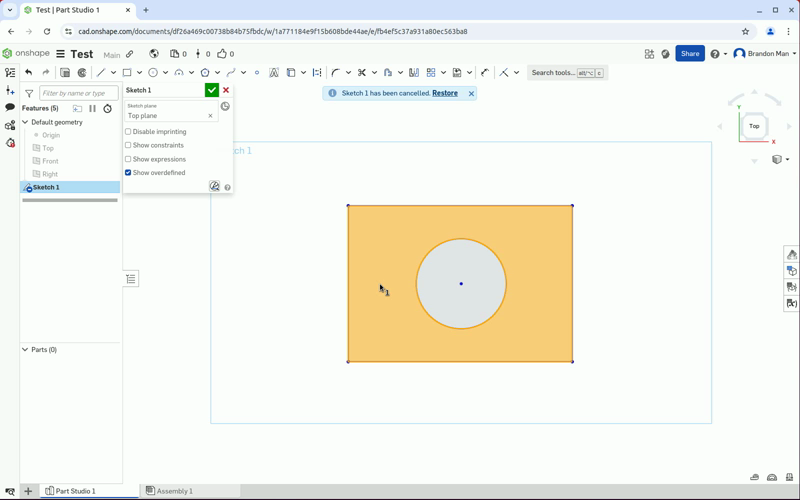
mouse_move(73, 352)
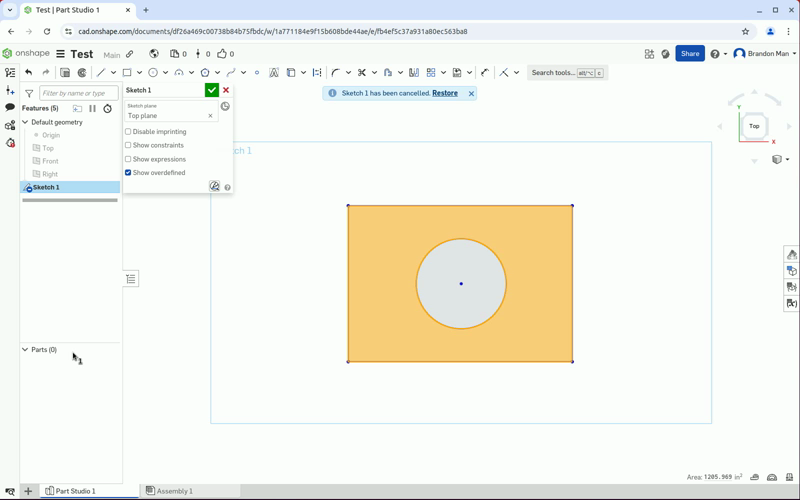
key(shift+y)
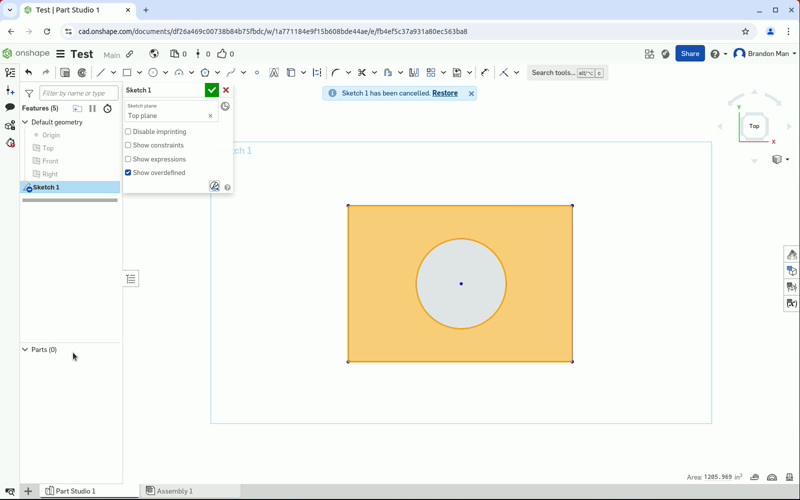
key(shift+e)
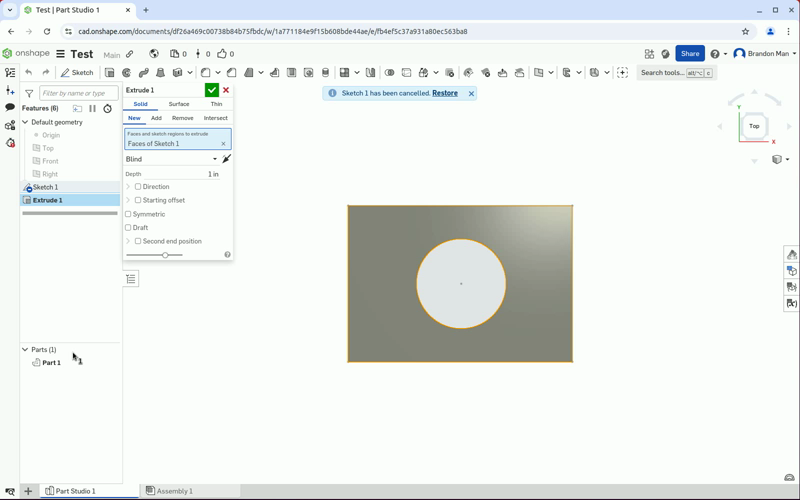
mouse_move(143, 106)
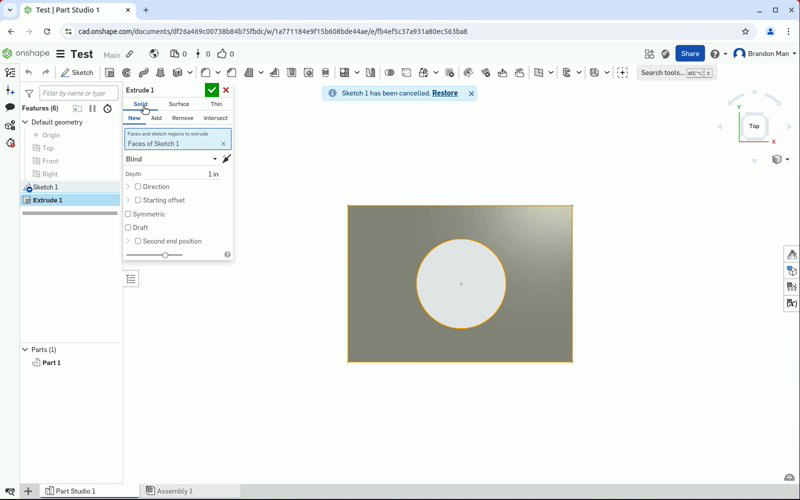
click(143, 106)
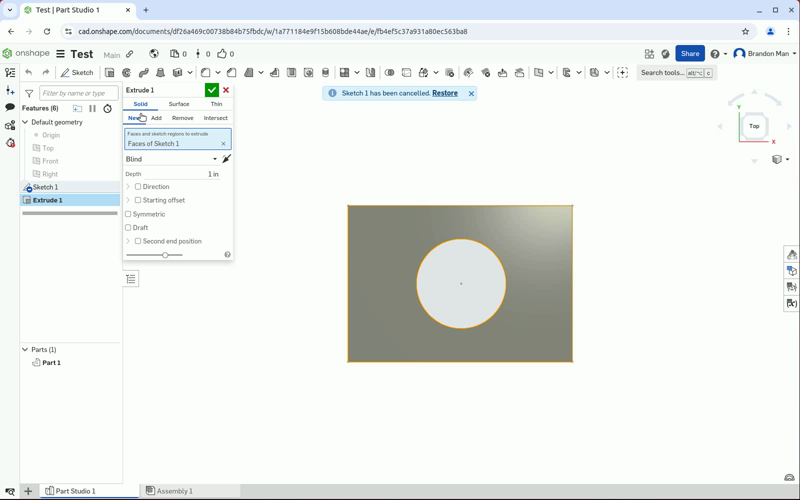
mouse_move(137, 120)
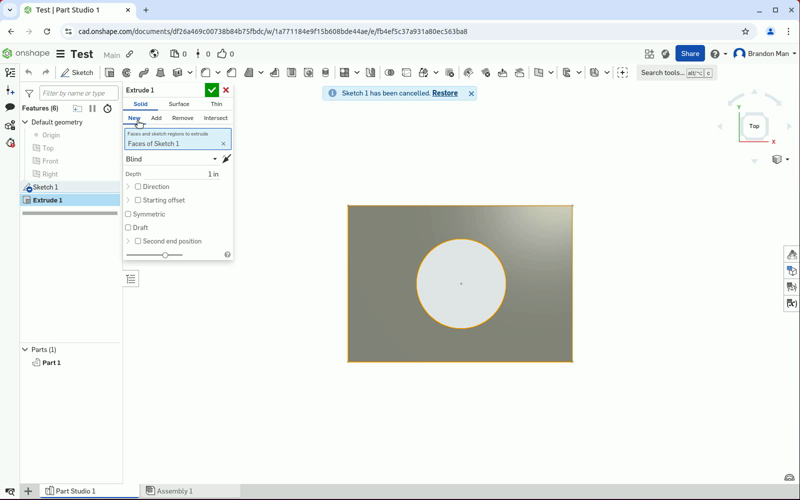
click(137, 120)
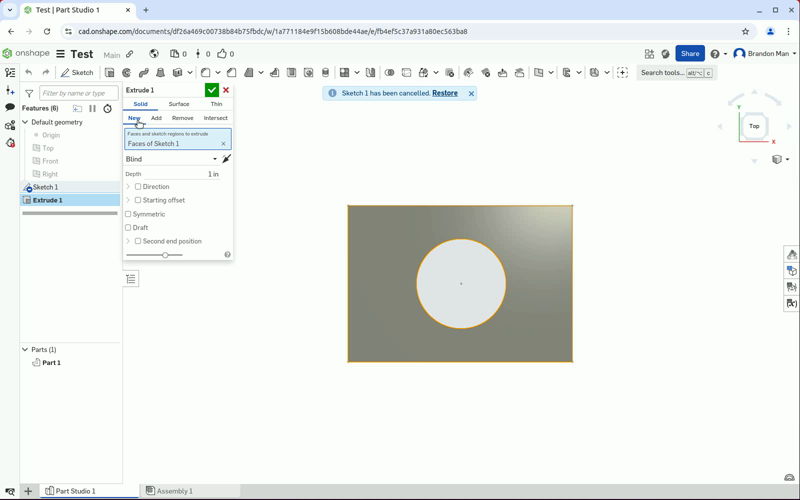
key(tab, 4)
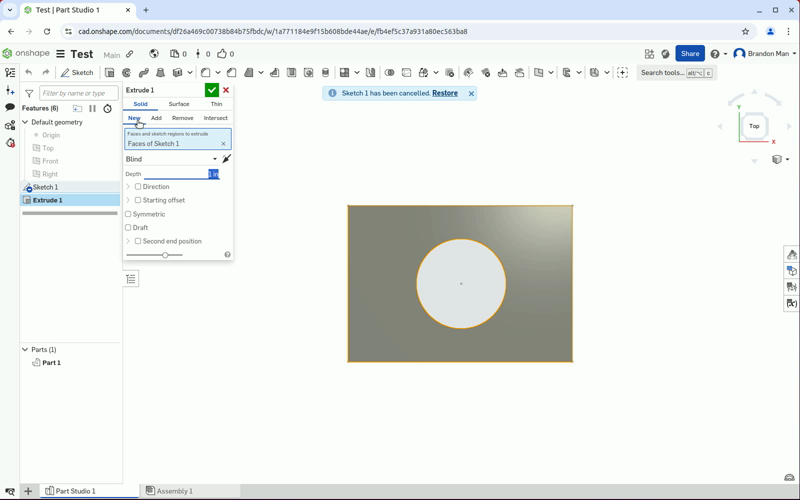
text(11.554)
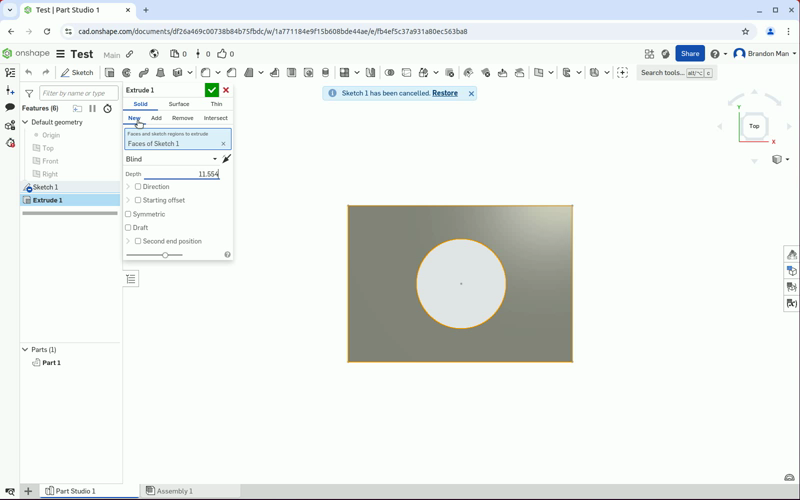
key(enter)
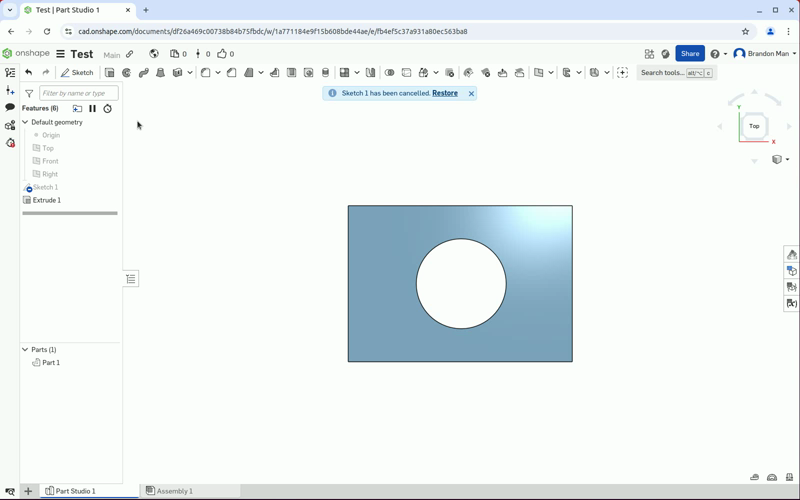
key(shift+h)
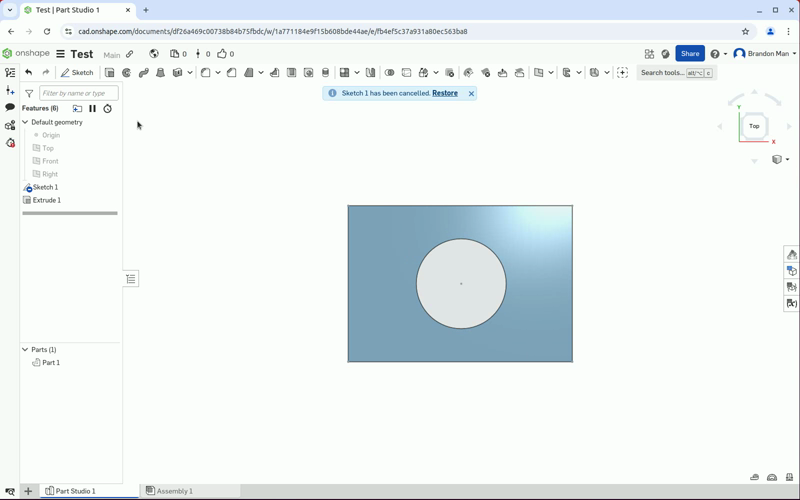
key(shift+h)
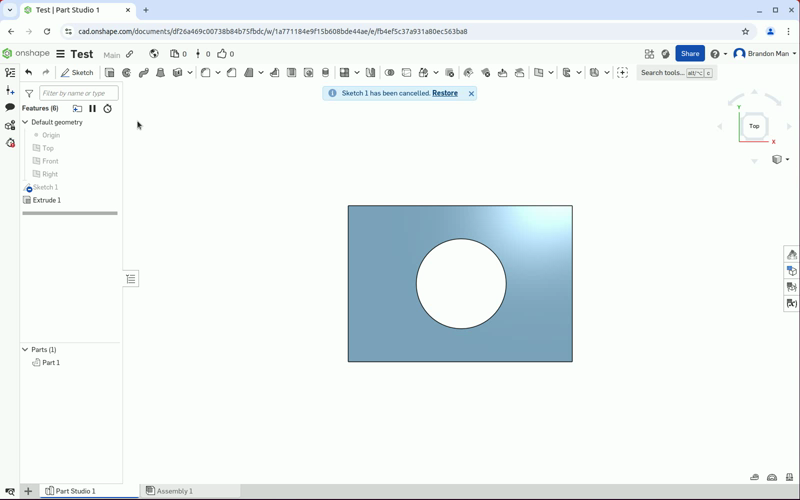
mouse_move(73, 189)
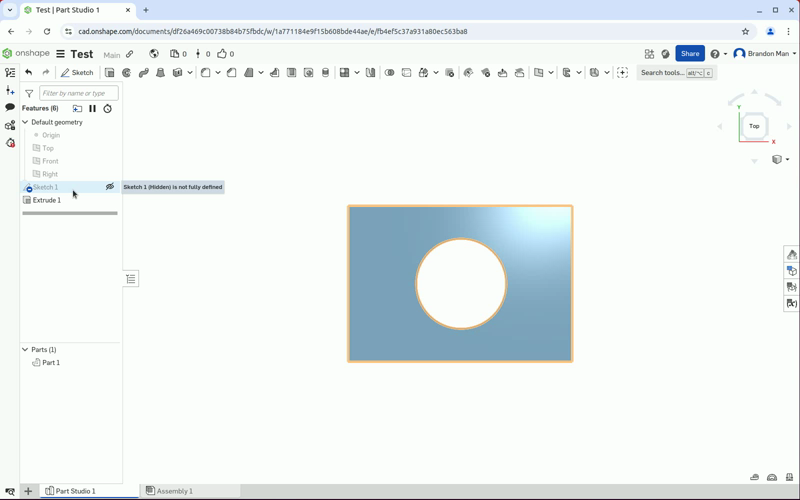
click(73, 189)
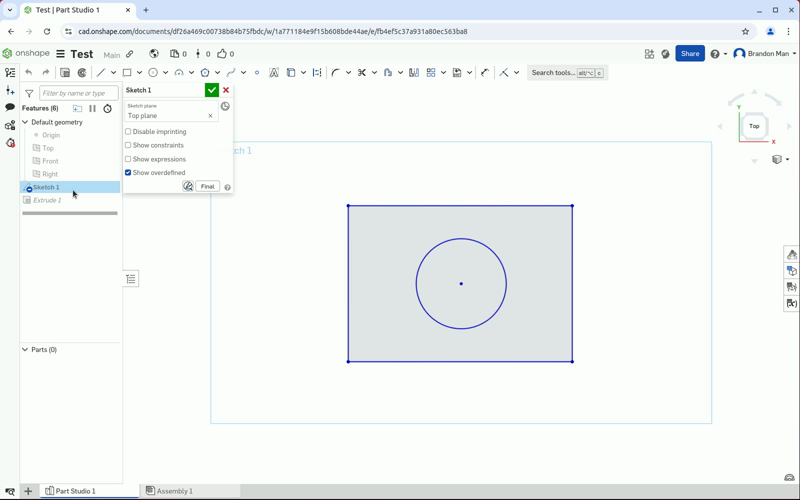
mouse_move(229, 92)
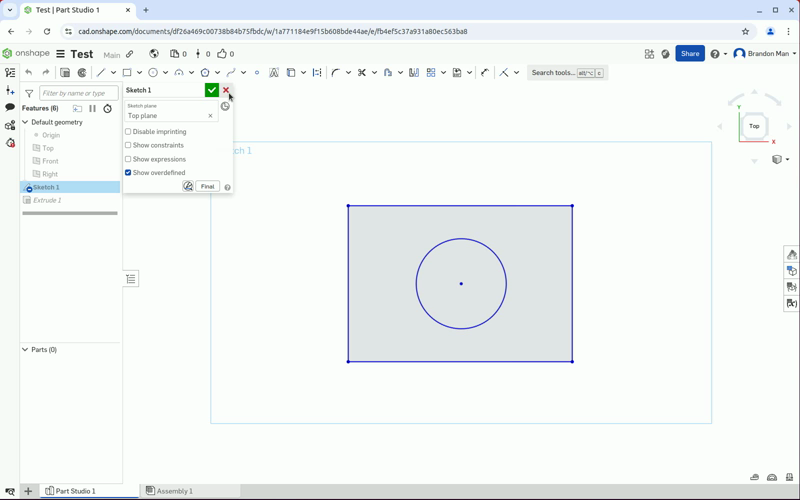
click(229, 92)
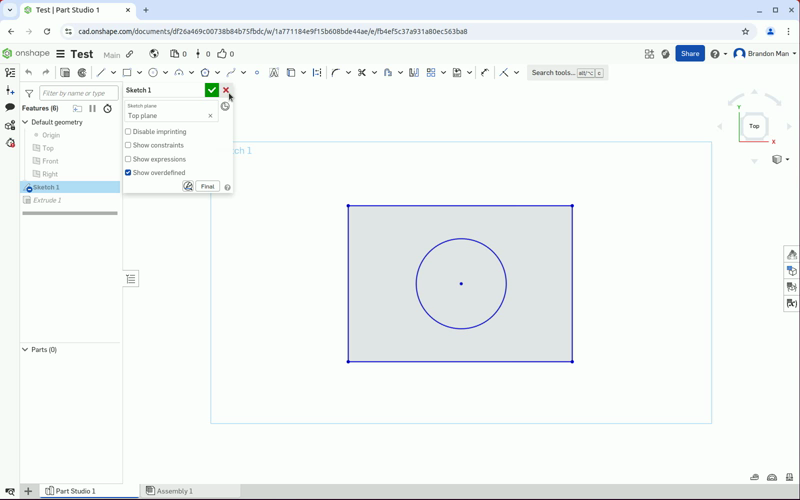
key(shift+s)
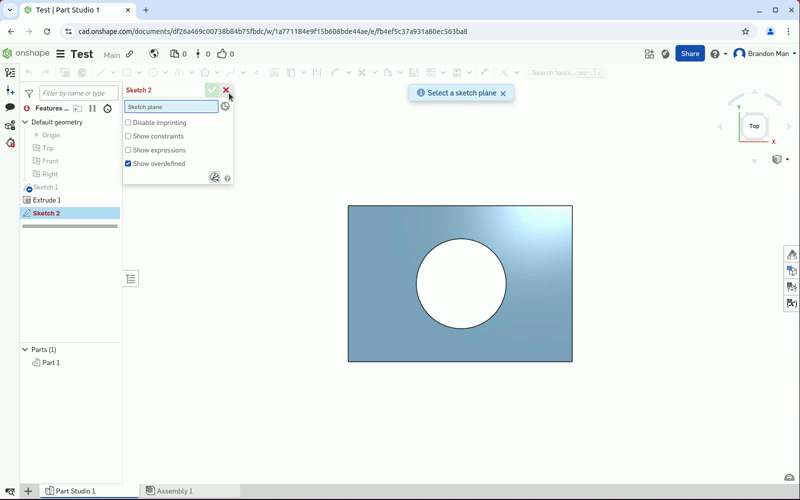
mouse_move(73, 150)
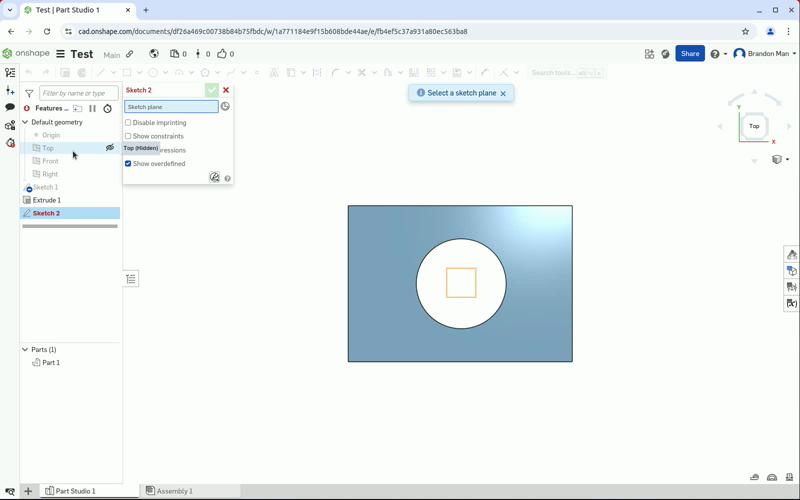
click(73, 150)
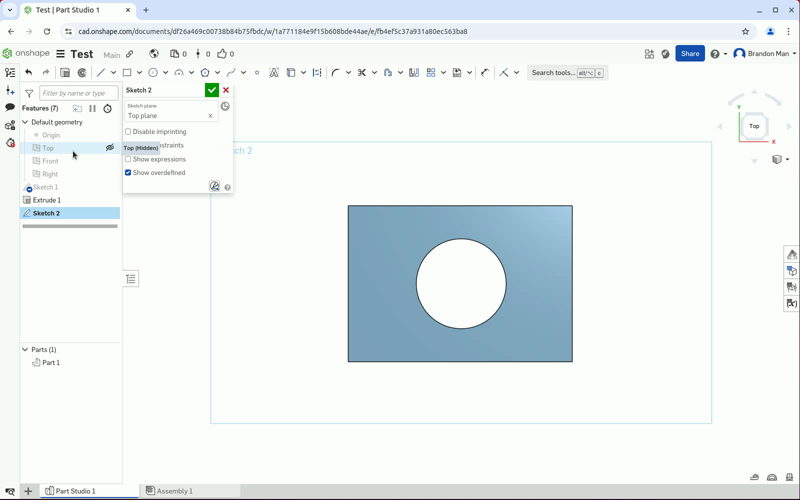
mouse_move(73, 352)
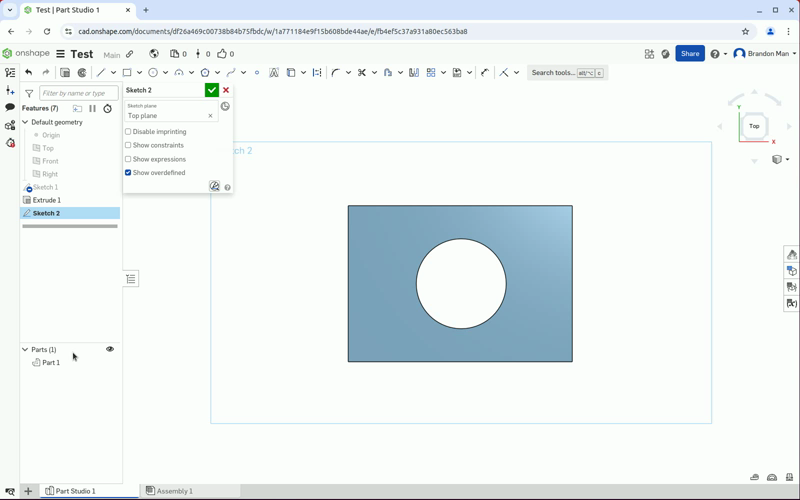
key(y)
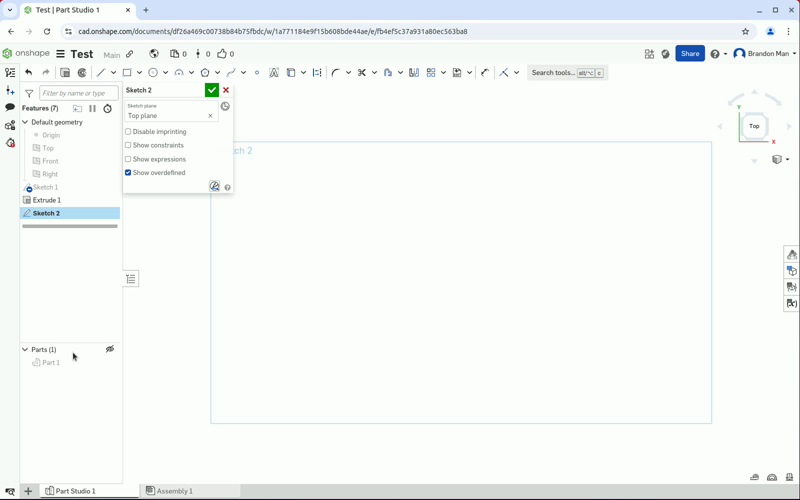
key(c)
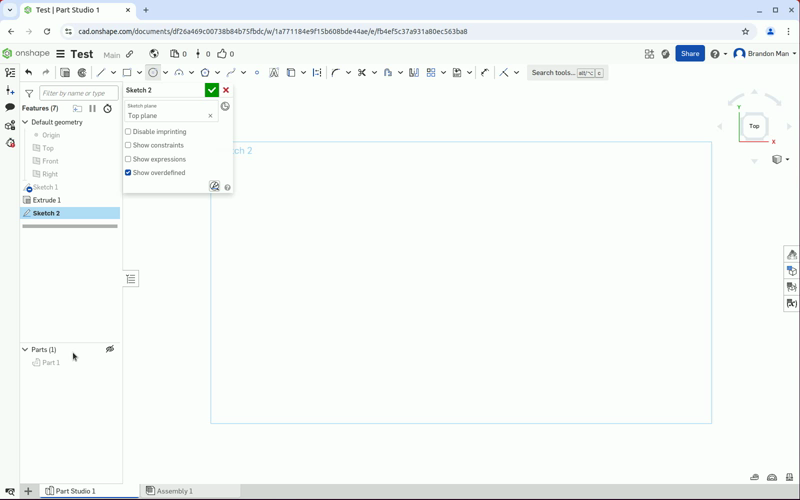
key_down(shift)
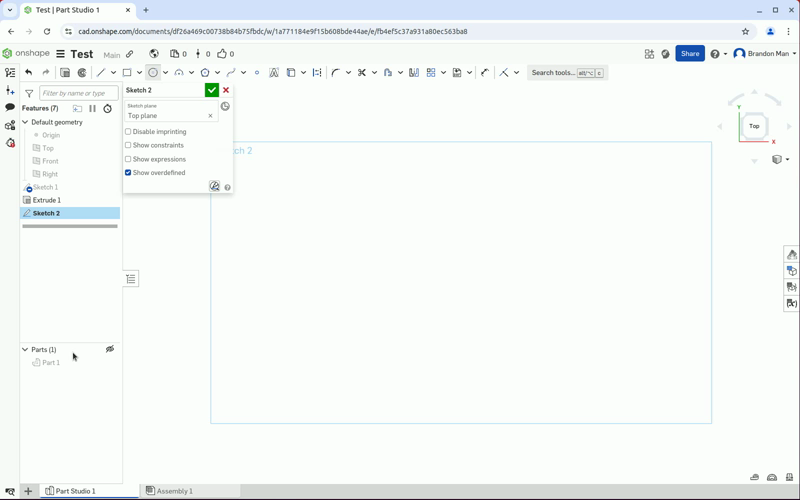
mouse_move(461, 282)
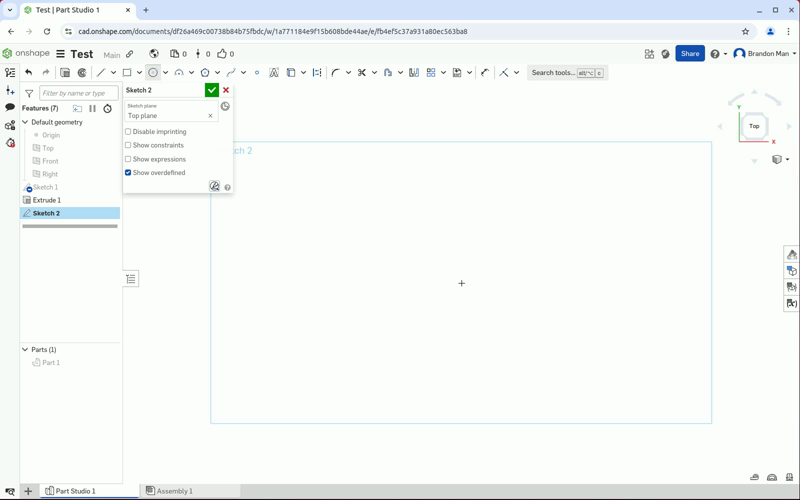
click(461, 282)
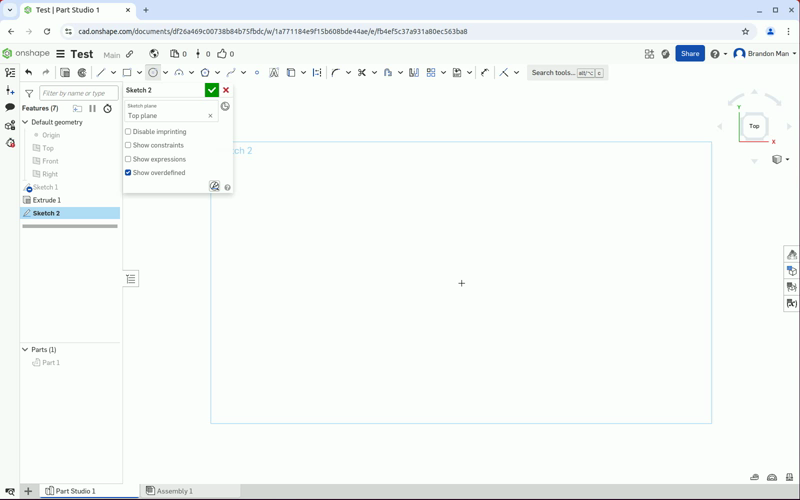
key_up(shift)
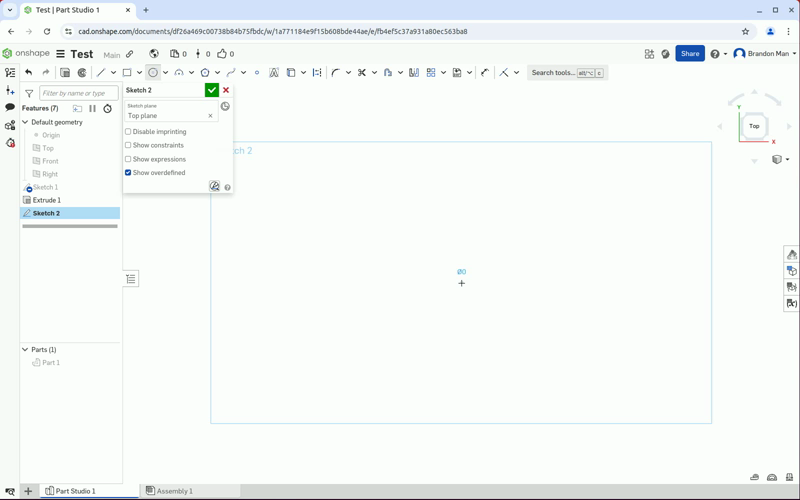
mouse_move(507, 282)
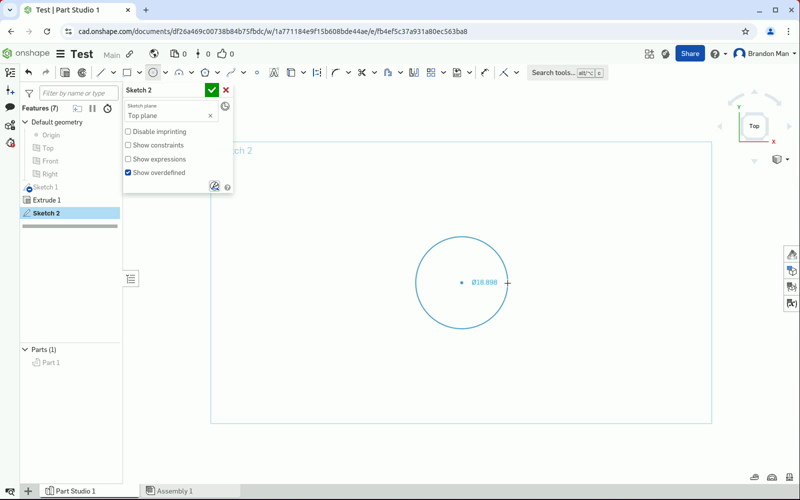
click(507, 282)
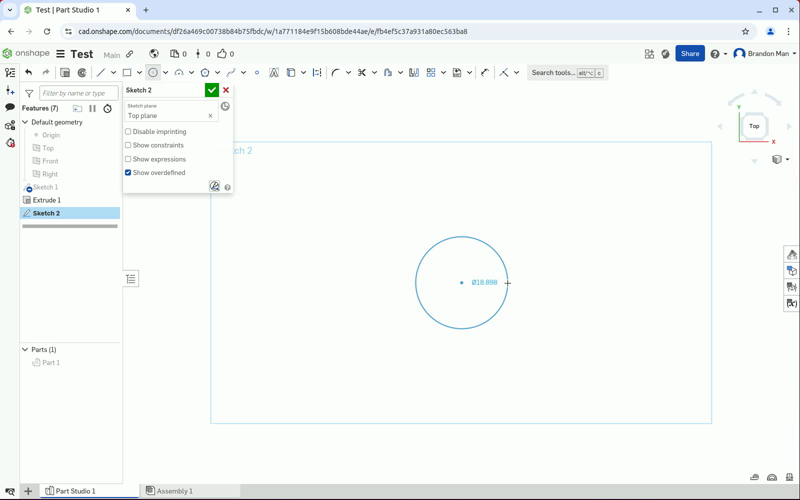
key(esc)
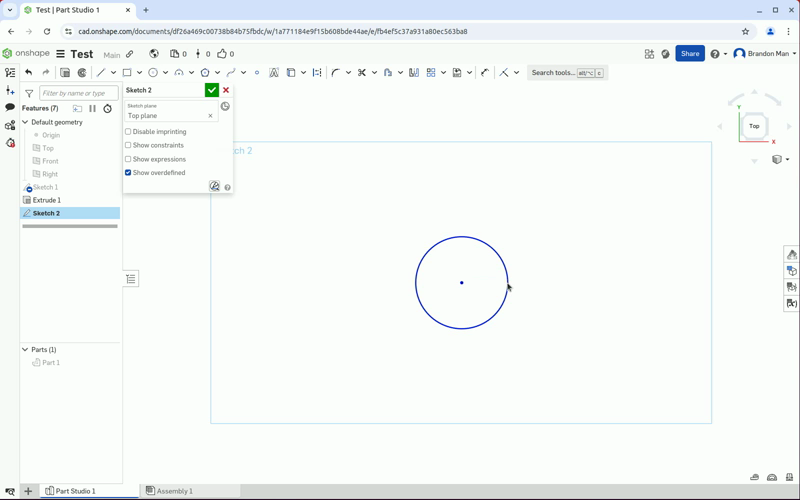
mouse_move(437, 302)
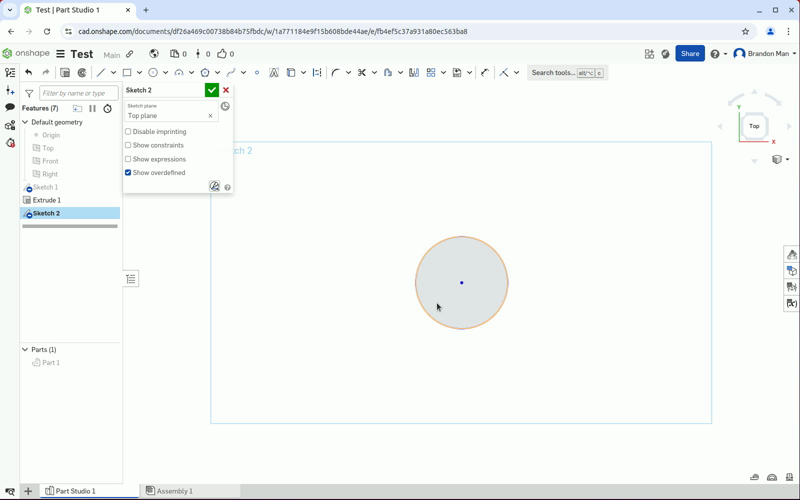
click(437, 302)
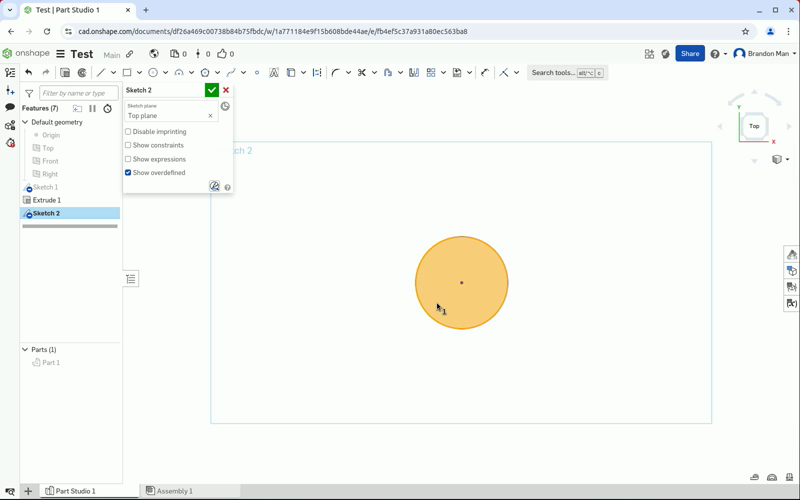
mouse_move(73, 352)
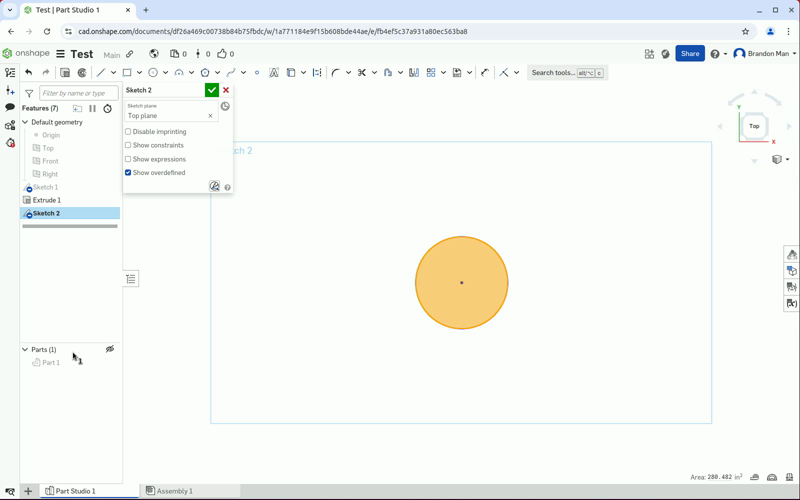
key(shift+y)
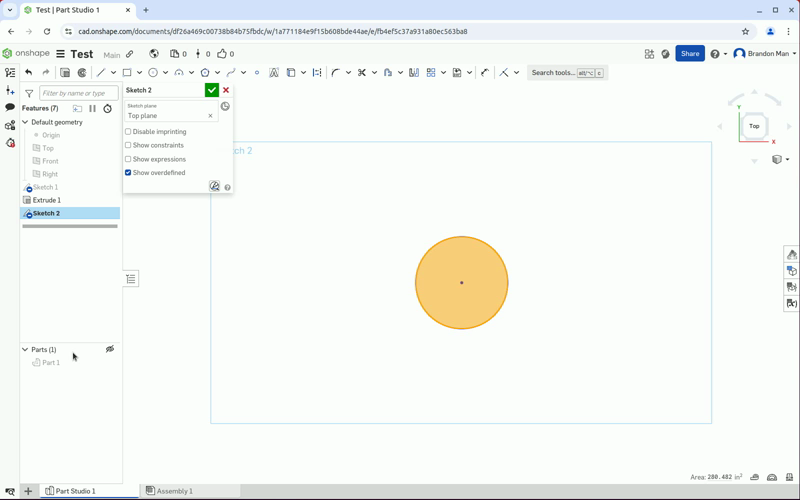
key(shift+e)
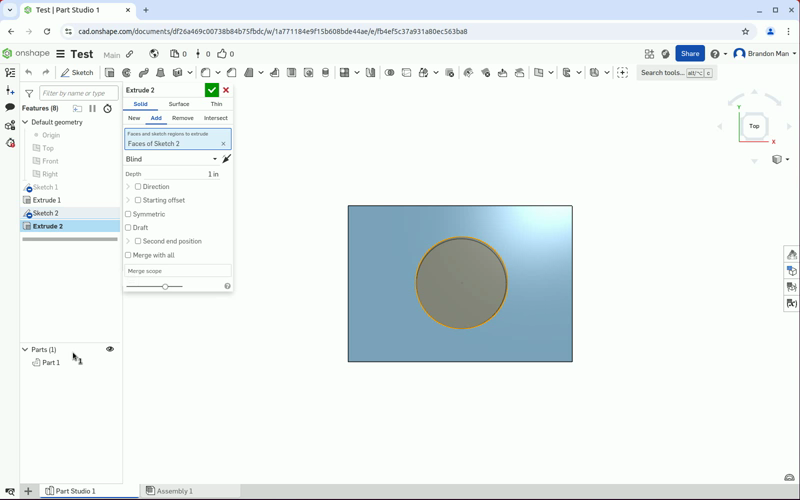
mouse_move(143, 106)
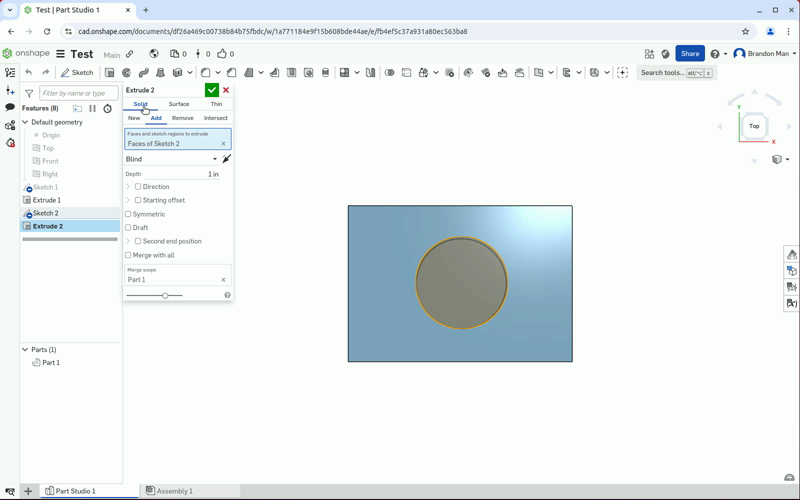
click(143, 106)
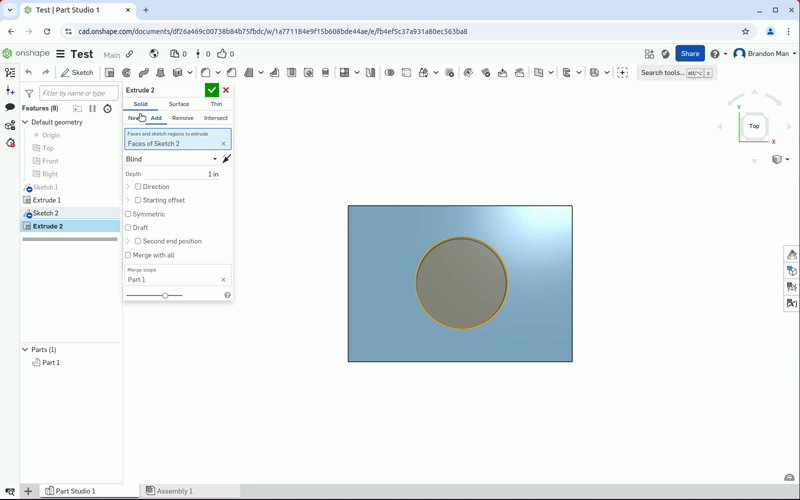
mouse_move(137, 120)
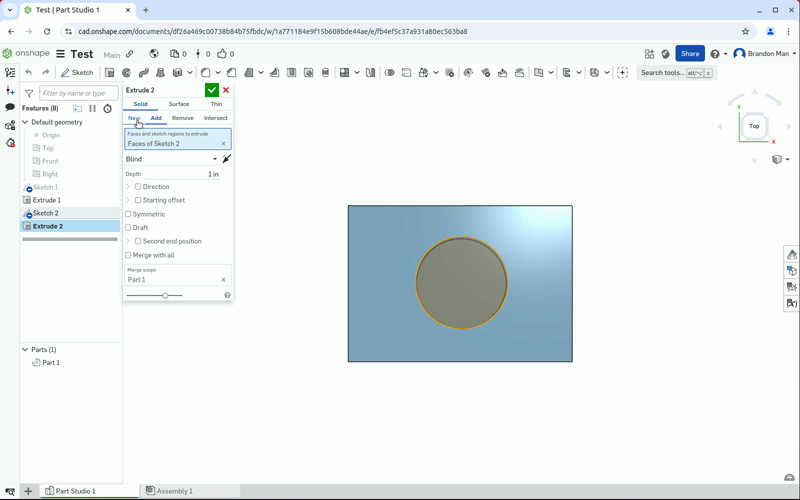
click(137, 120)
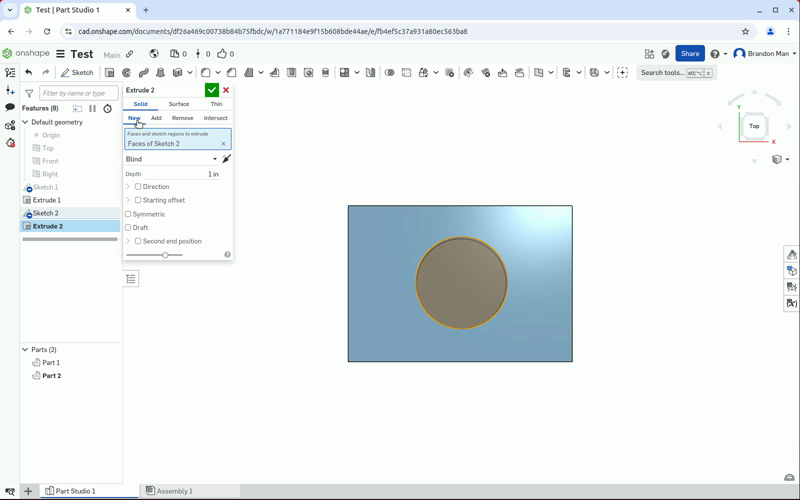
key(tab, 4)
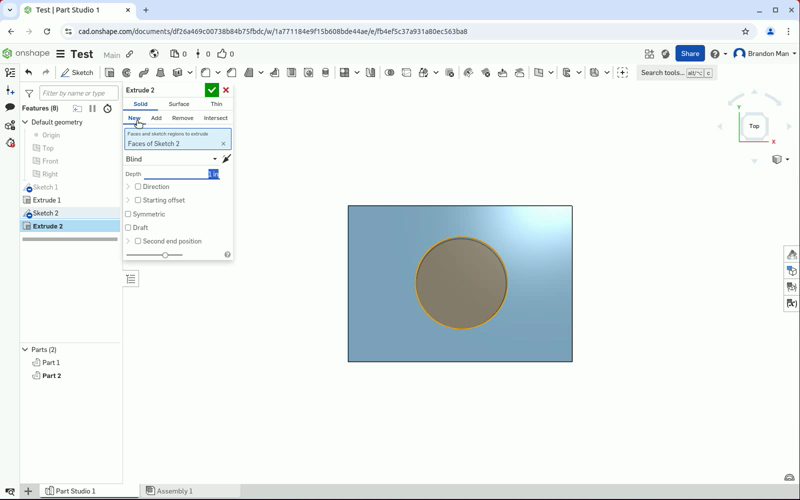
text(11.554)
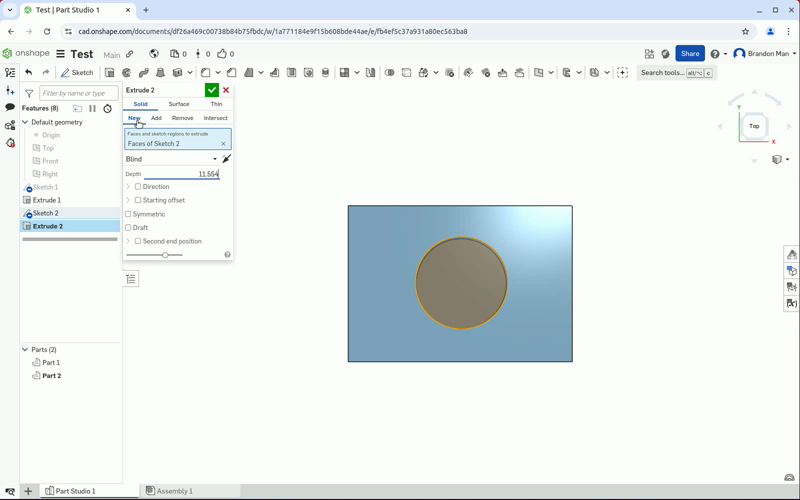
key(enter)
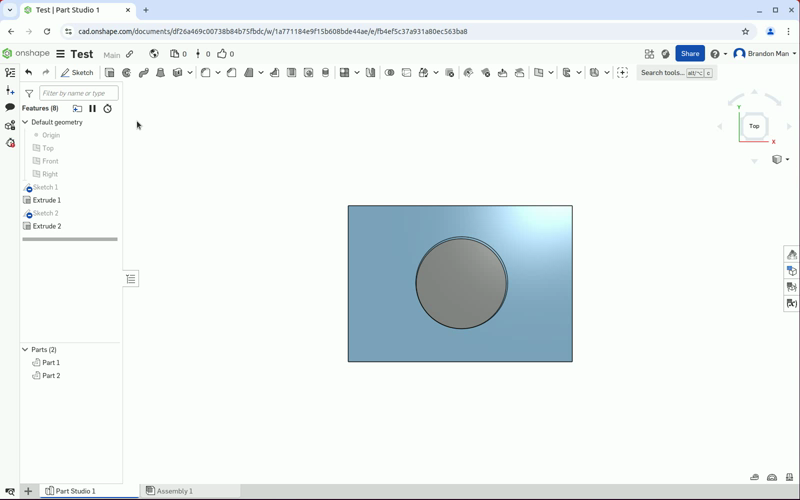
key(shift+h)
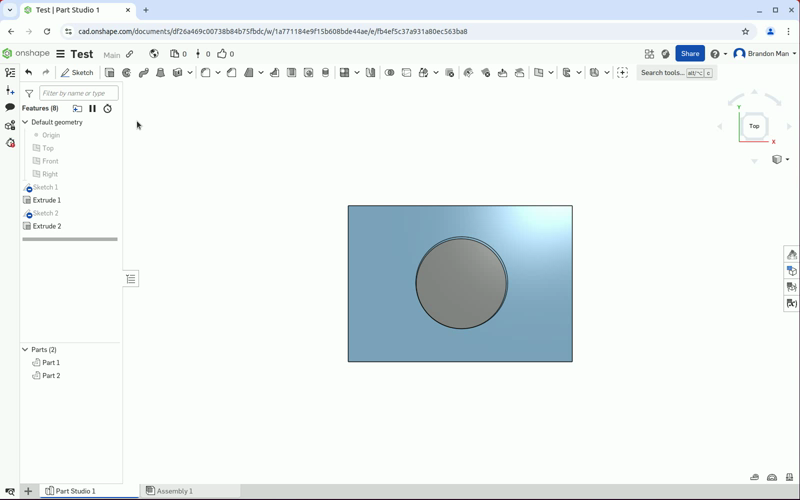
key(shift+h)
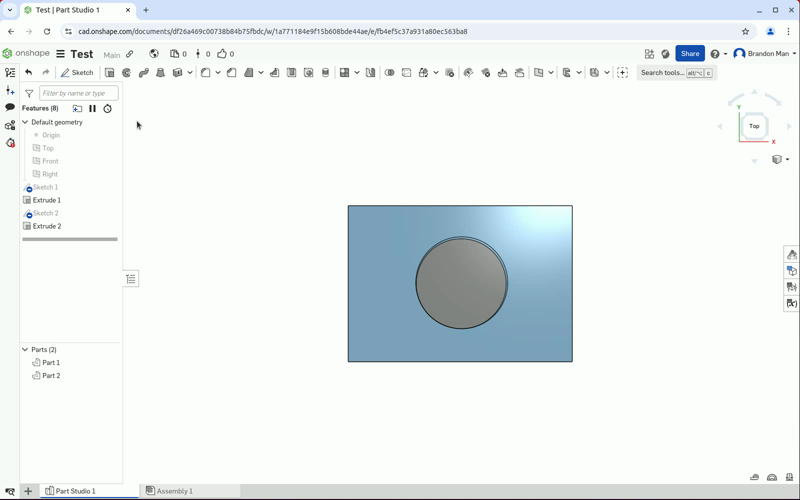
mouse_move(73, 189)
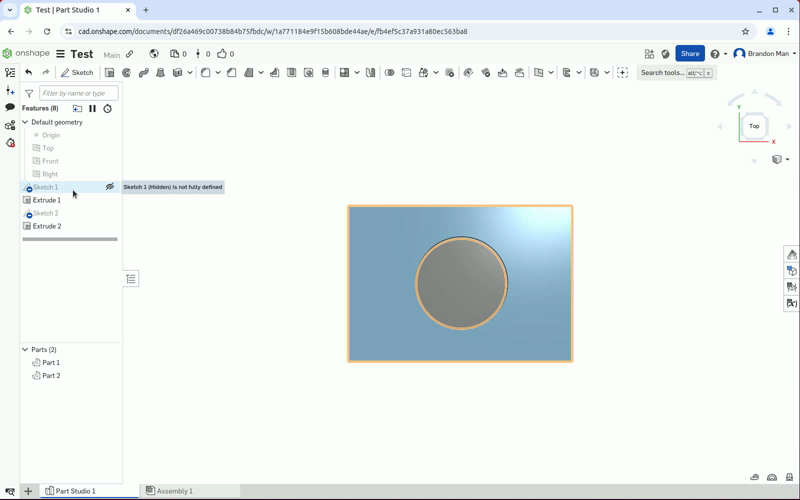
click(73, 189)
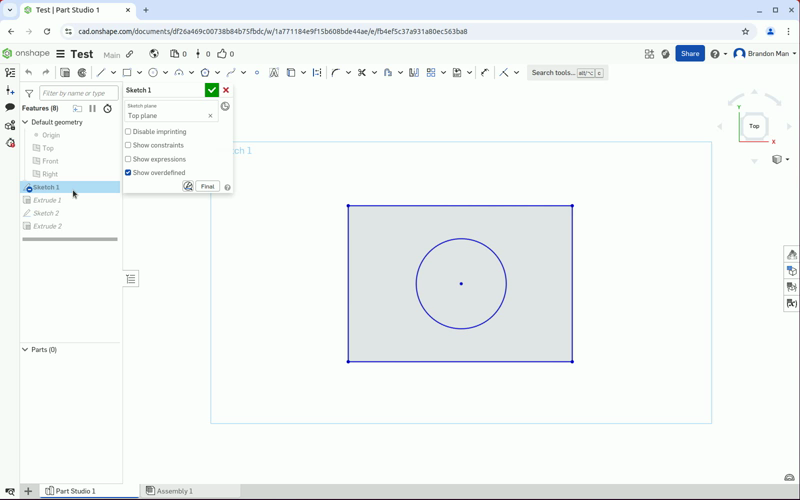
mouse_move(229, 92)
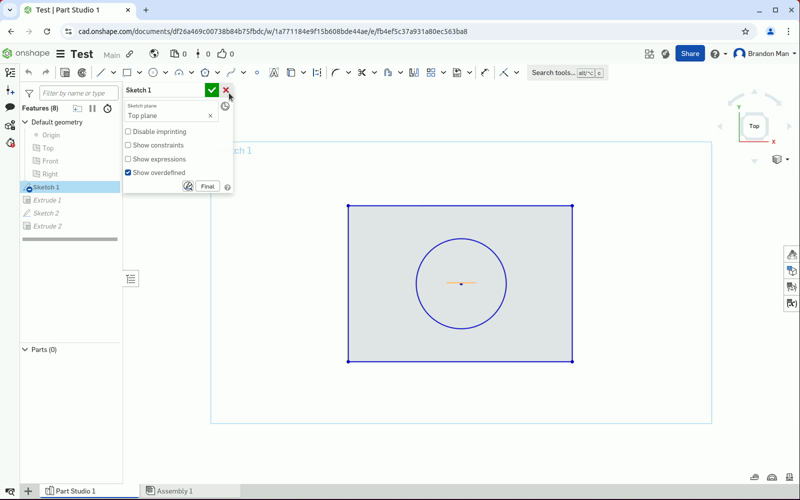
click(229, 92)
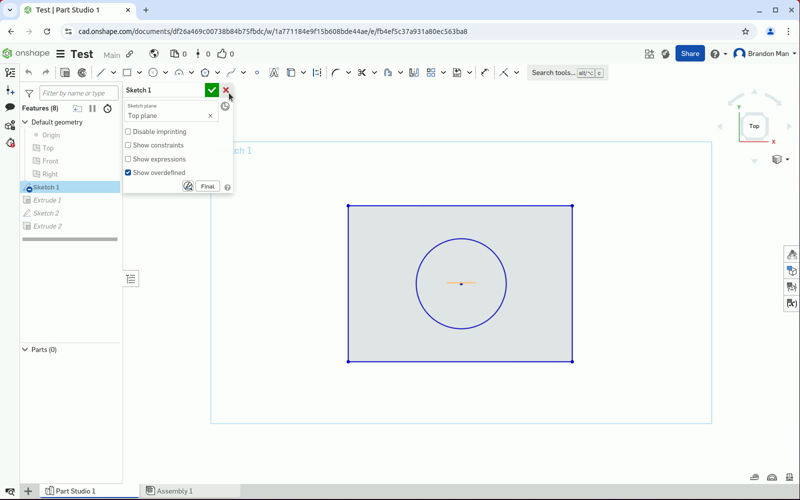
key(shift+s)
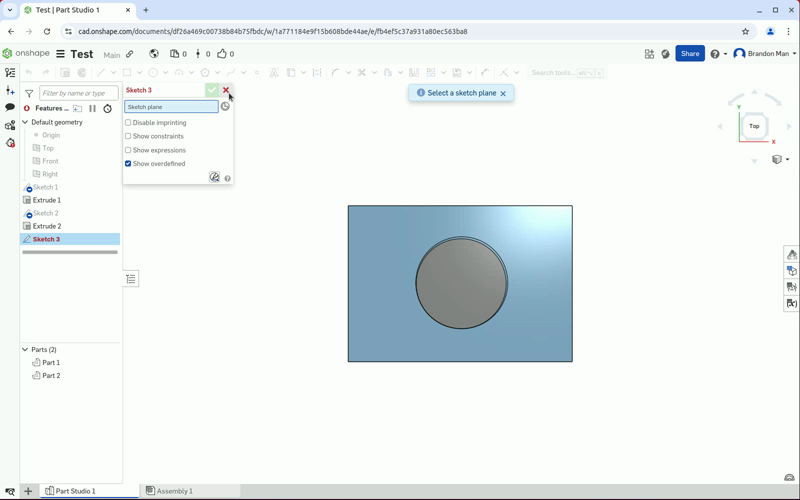
mouse_move(73, 150)
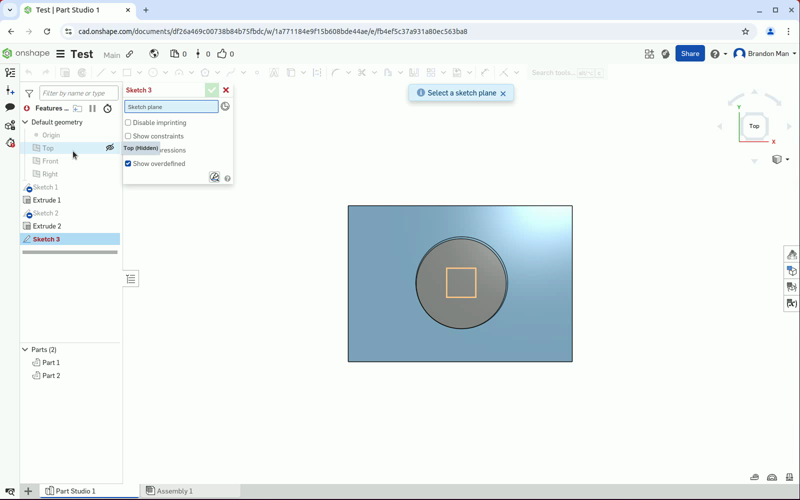
click(73, 150)
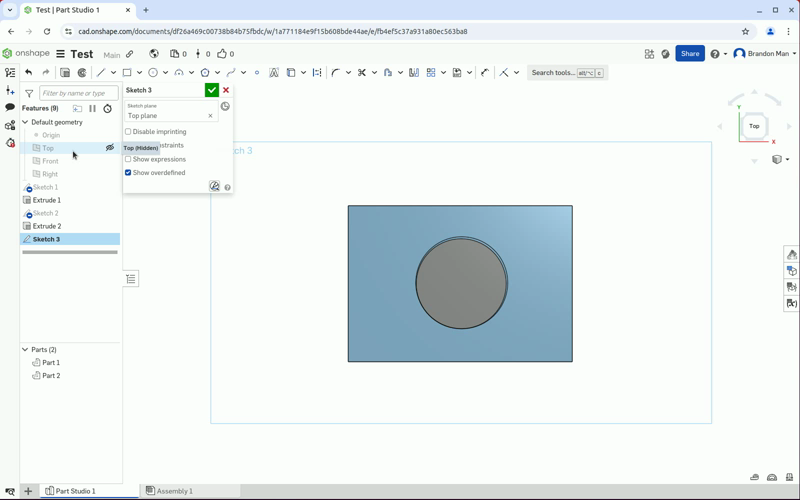
mouse_move(73, 352)
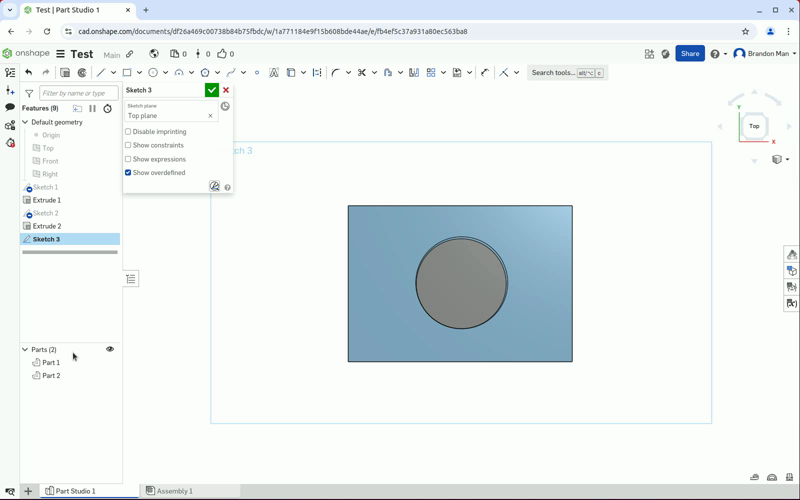
key(y)
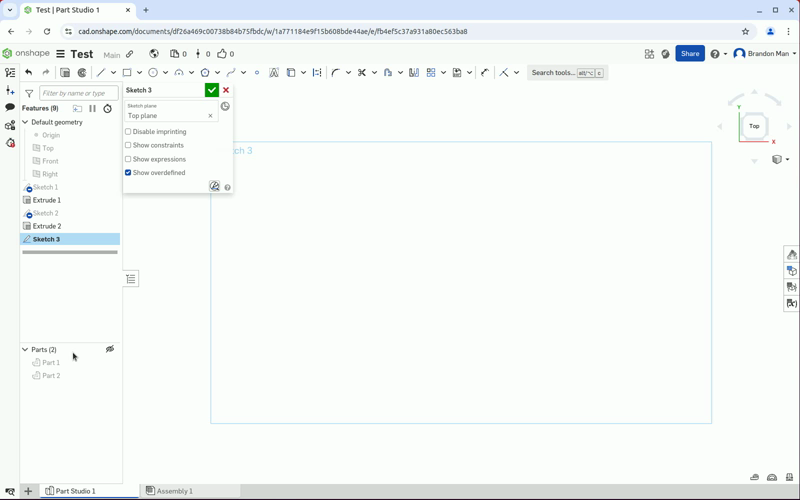
key(c)
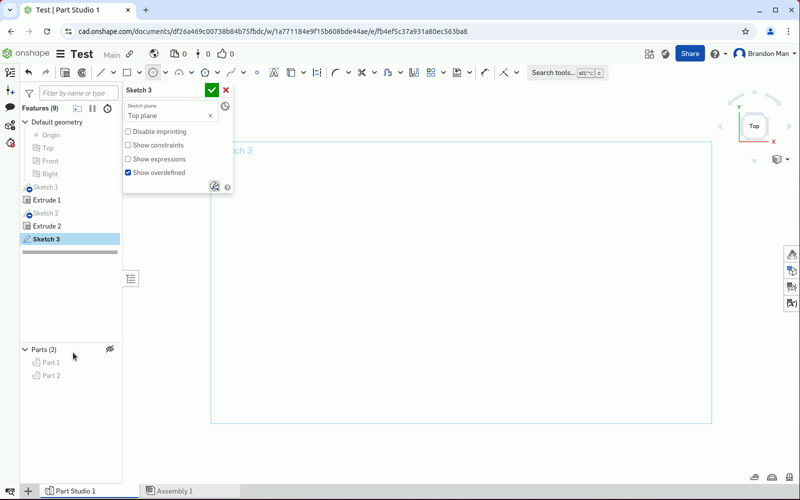
key_down(shift)
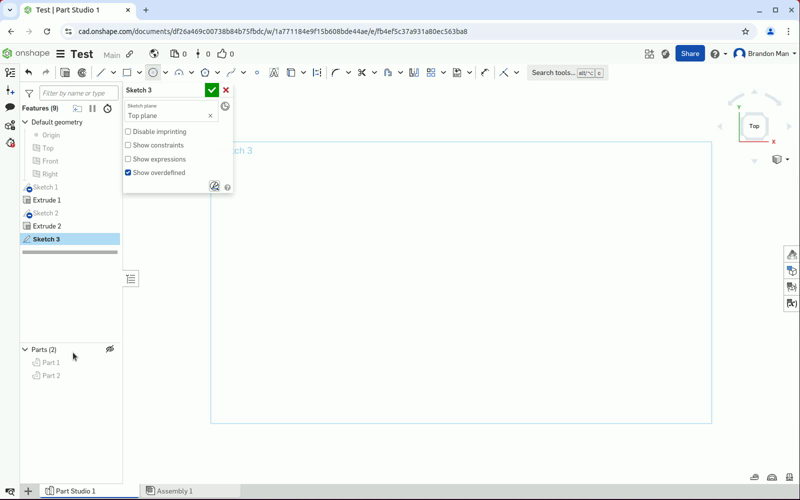
mouse_move(461, 282)
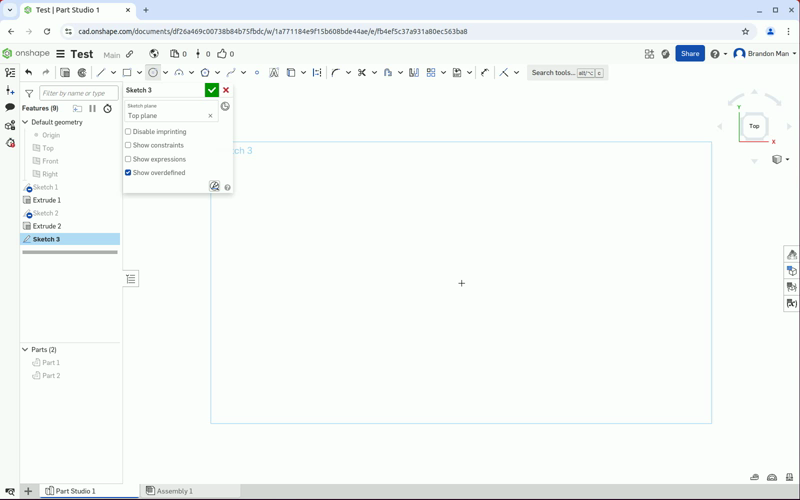
click(461, 282)
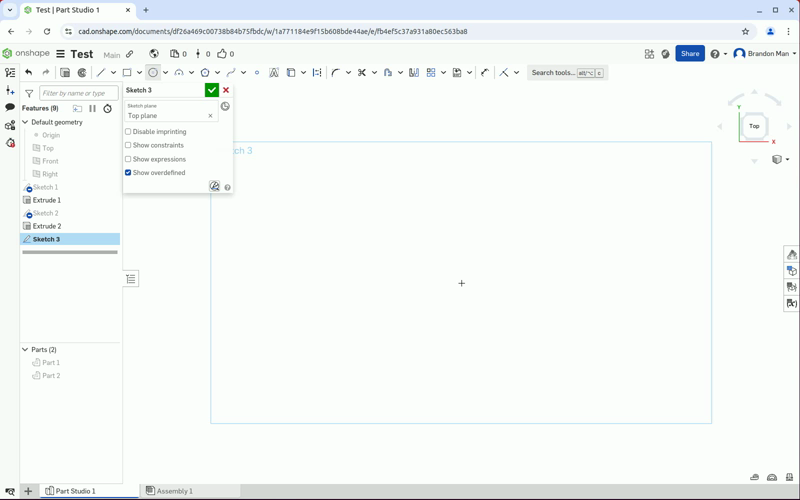
key_up(shift)
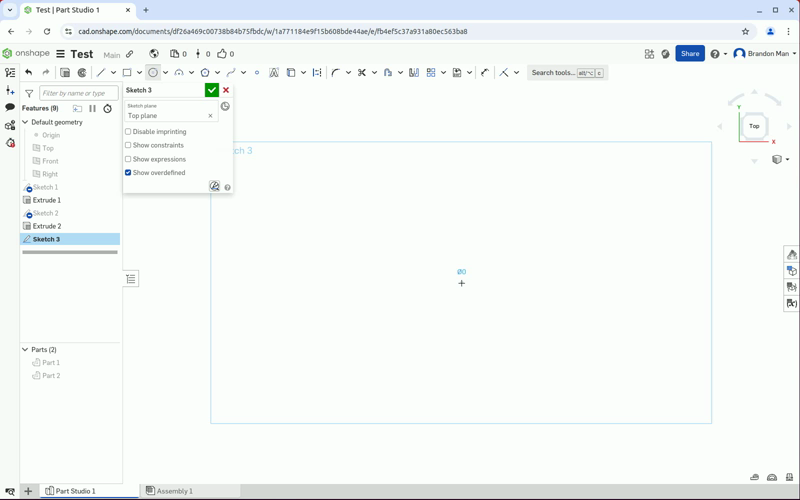
mouse_move(507, 282)
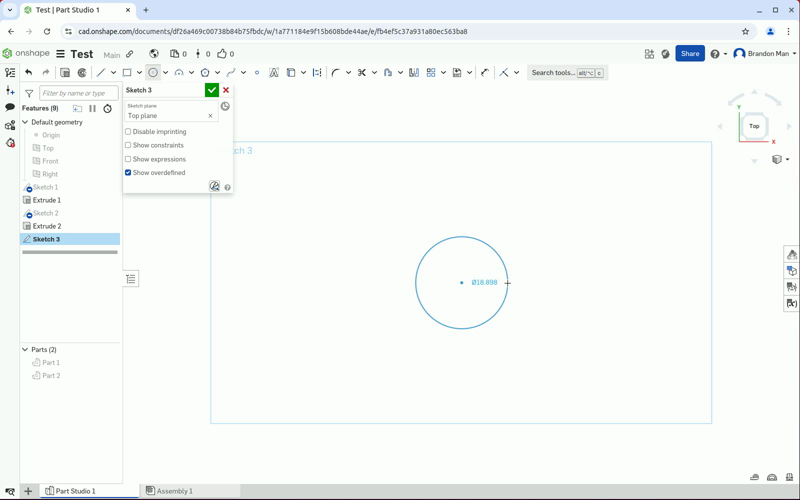
click(507, 282)
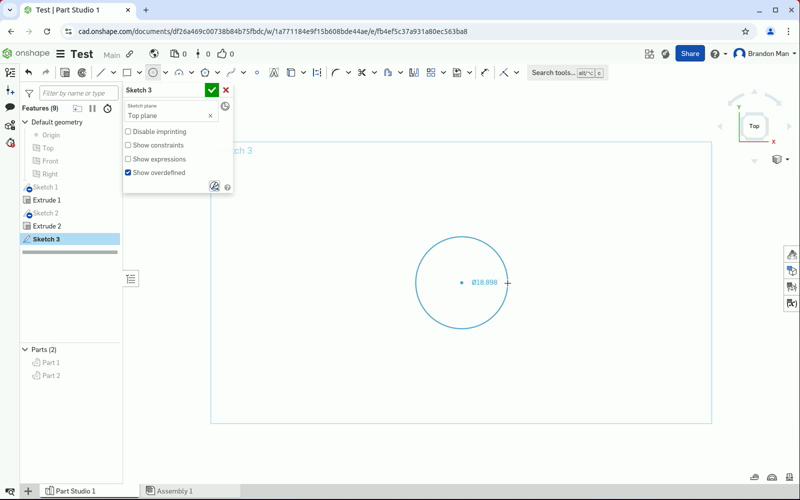
key(esc)
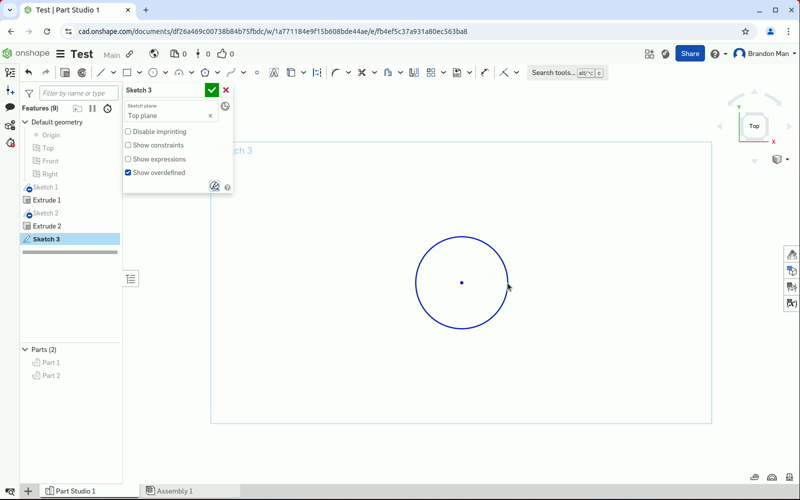
mouse_move(474, 278)
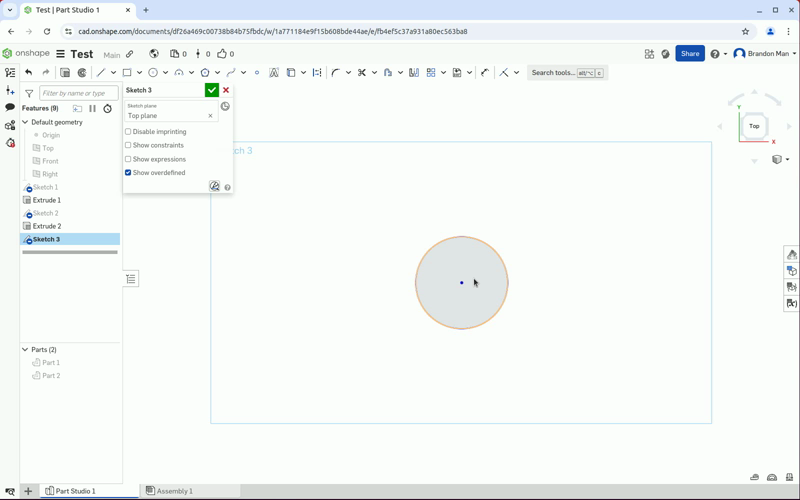
click(474, 278)
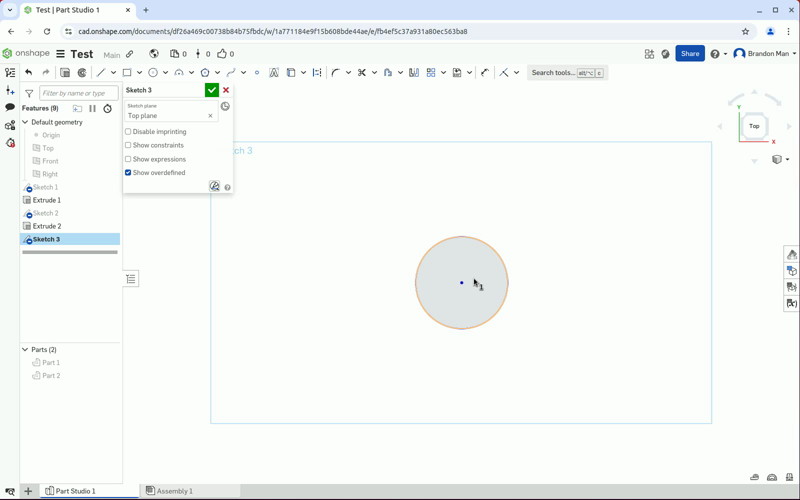
mouse_move(73, 352)
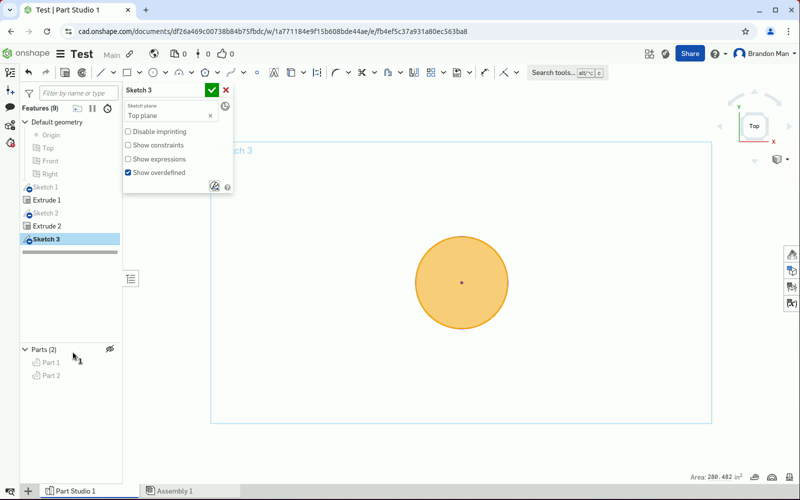
key(shift+y)
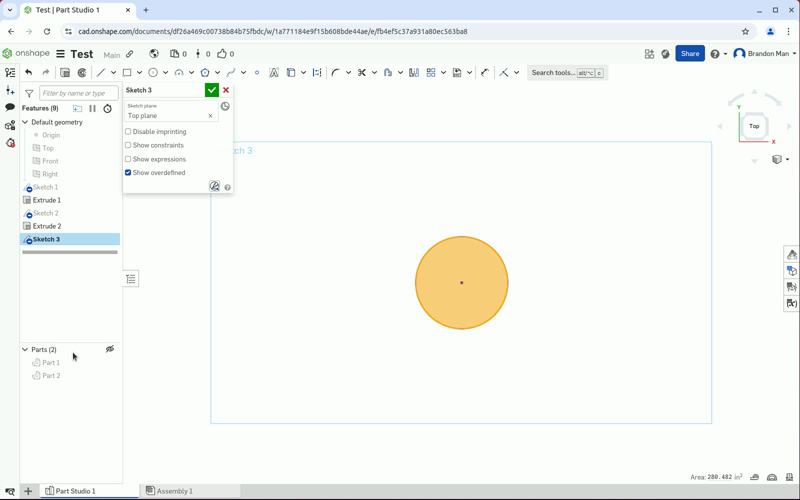
key(shift+e)
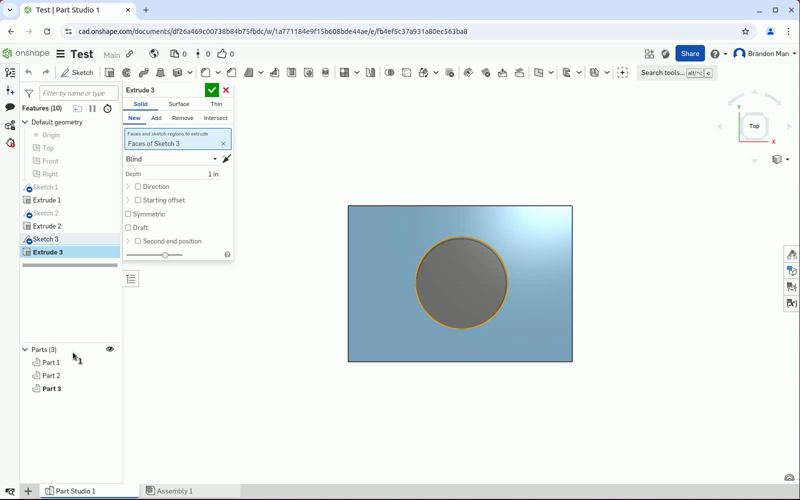
mouse_move(143, 106)
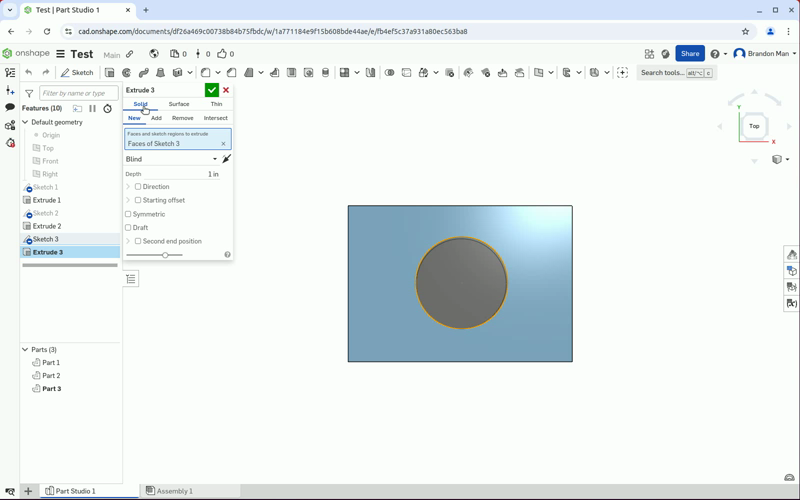
click(143, 106)
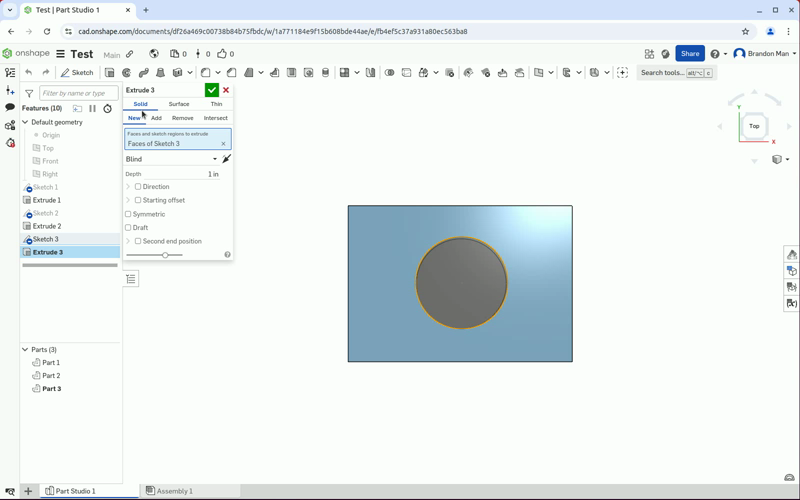
mouse_move(137, 120)
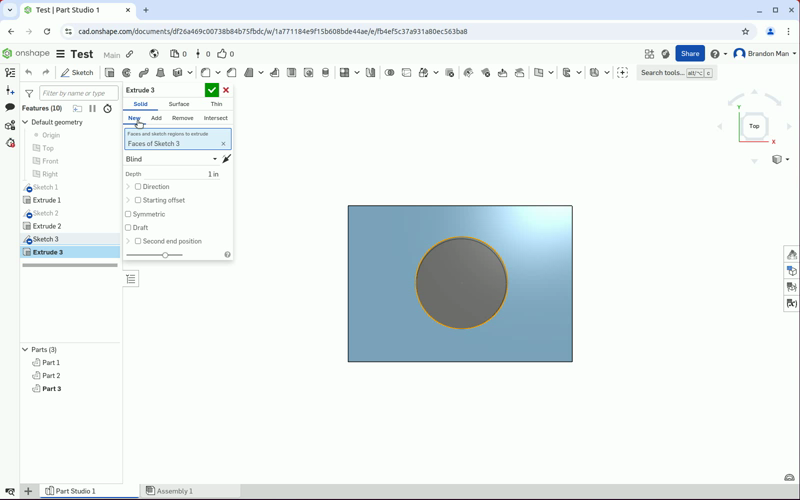
click(137, 120)
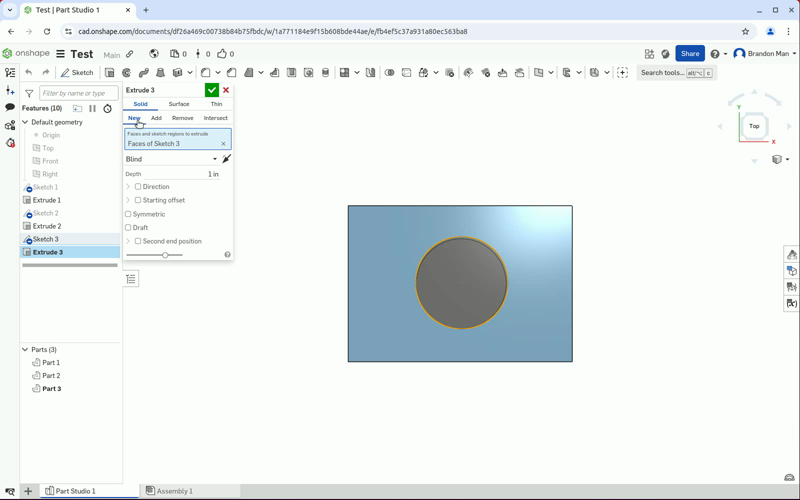
key(tab, 4)
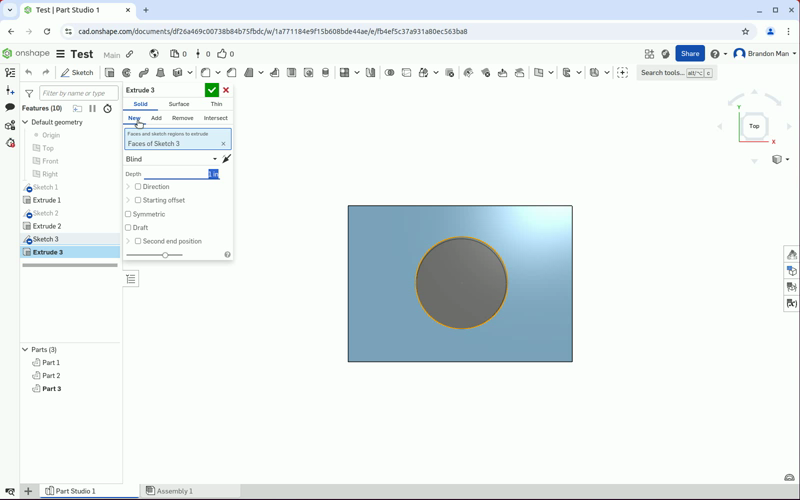
text(-23.108)
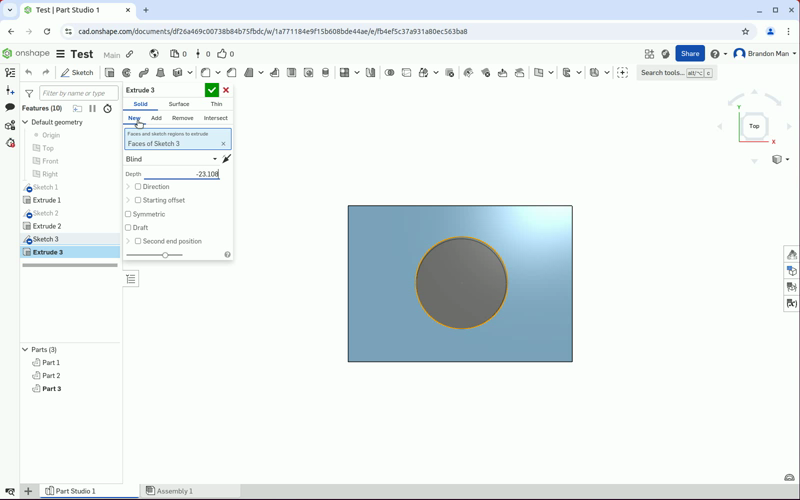
key(enter)
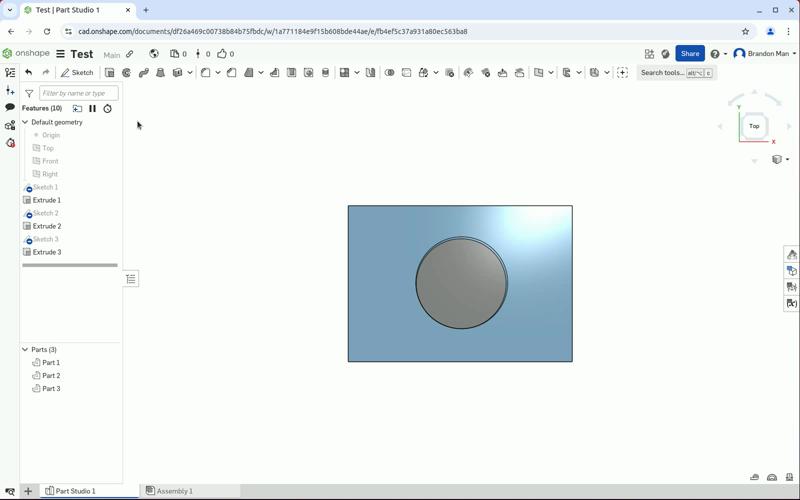
key(shift+h)
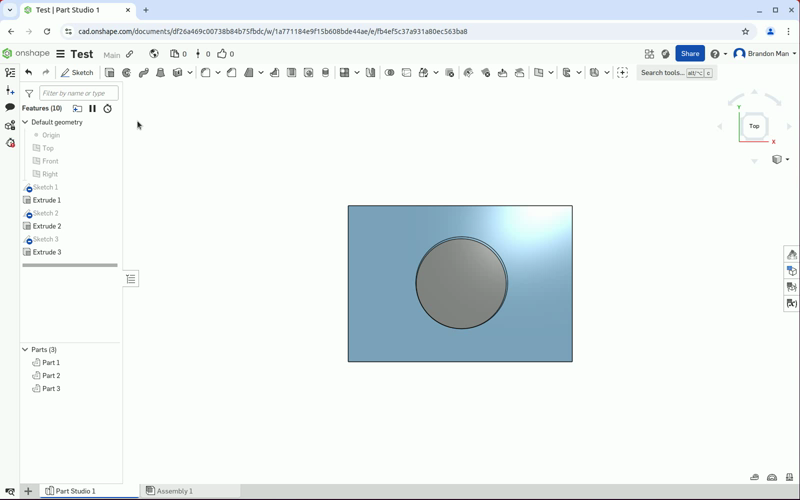
key(shift+h)
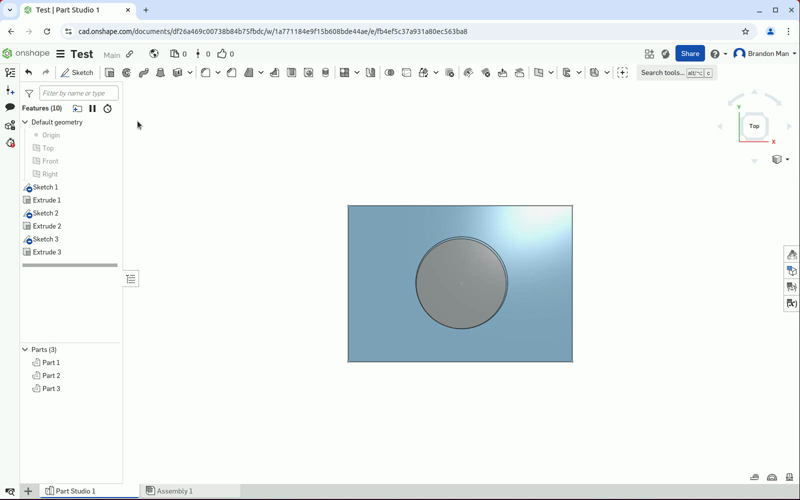
key(shift+7)
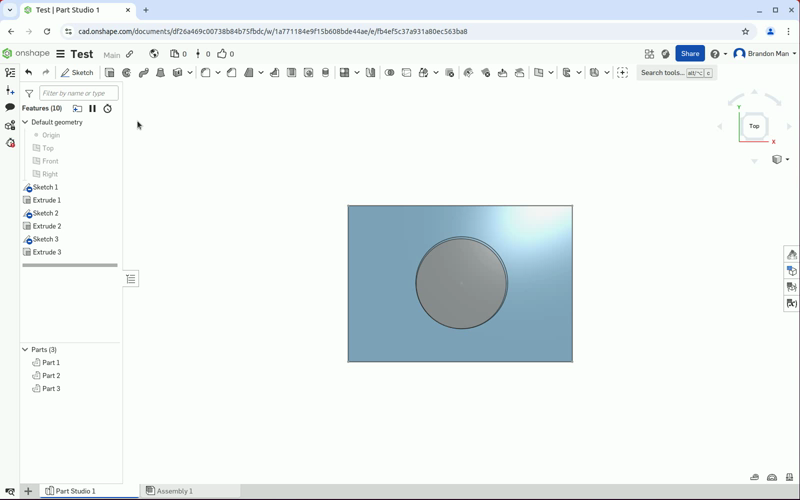
key(up, 3)
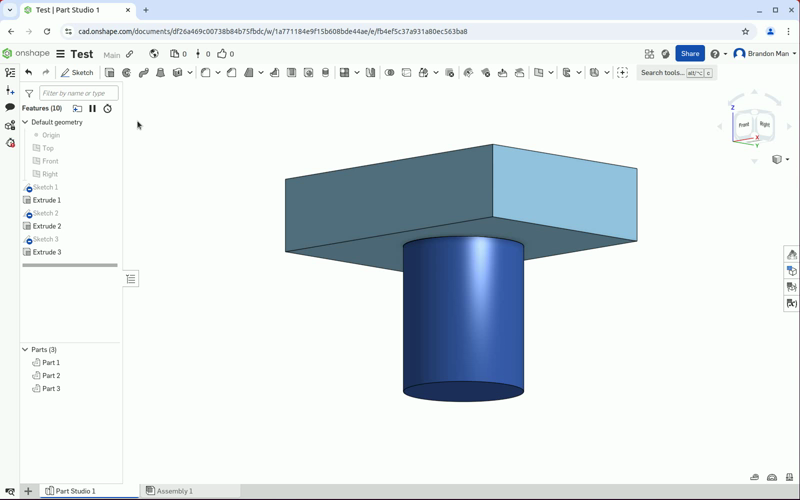
key(left, 3)
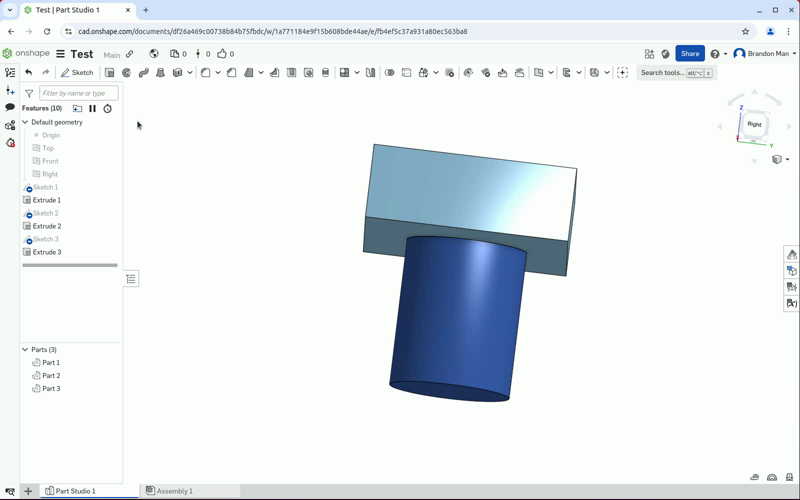
key(right, 3)
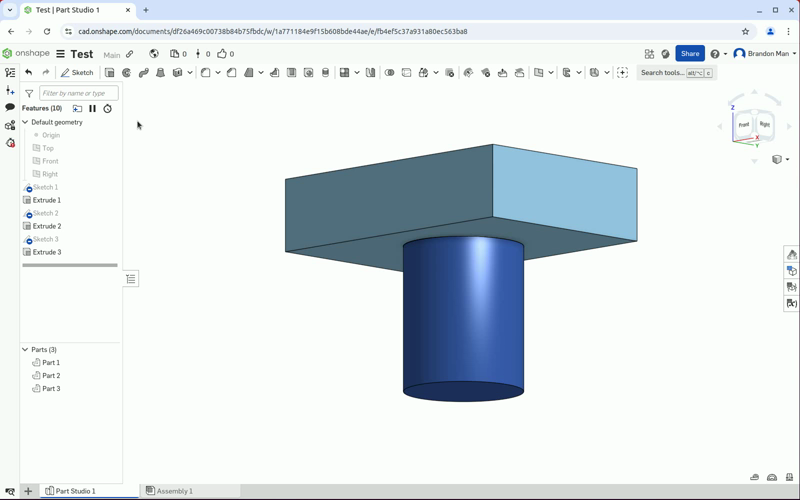
key(down, 3)
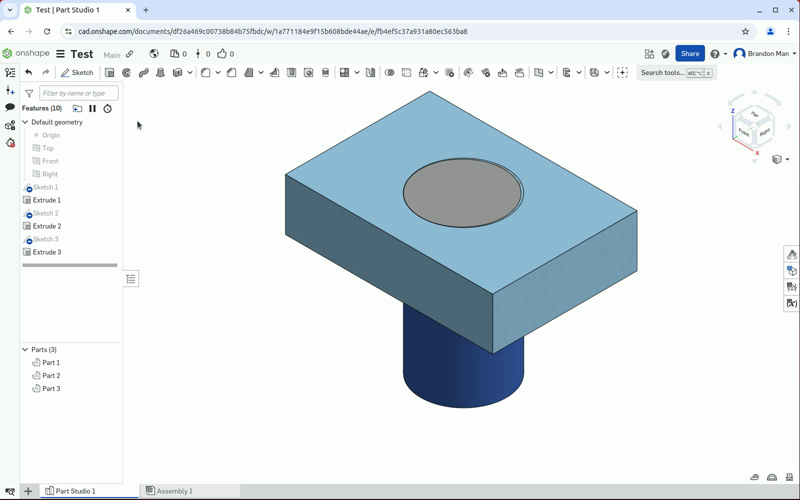
mouse_move(73, 189)
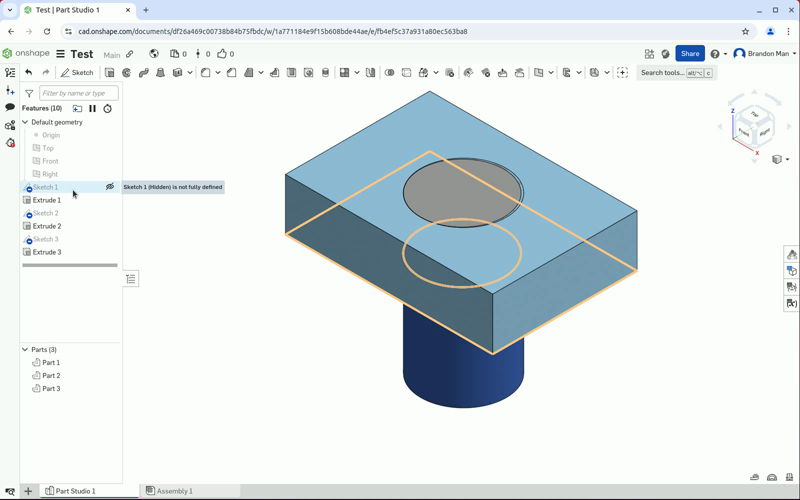
click(73, 189)